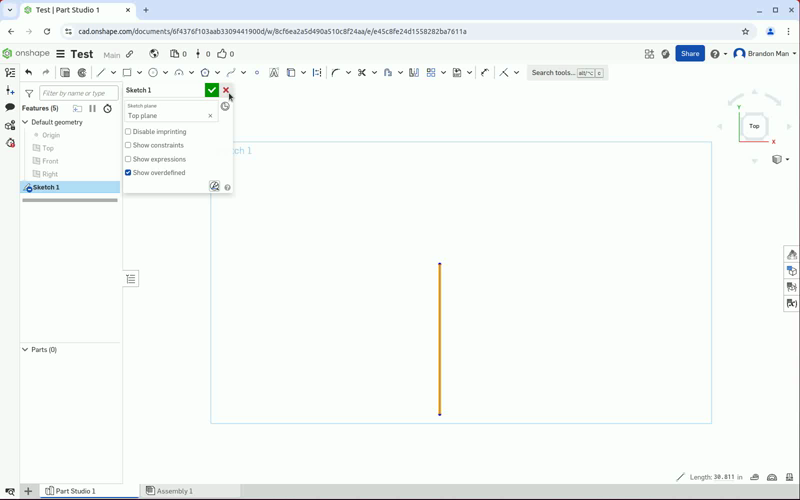
key(shift+h)
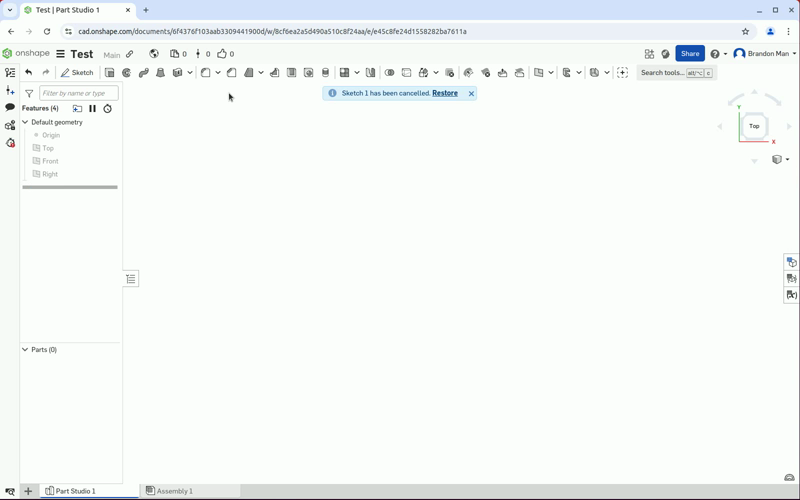
mouse_move(73, 352)
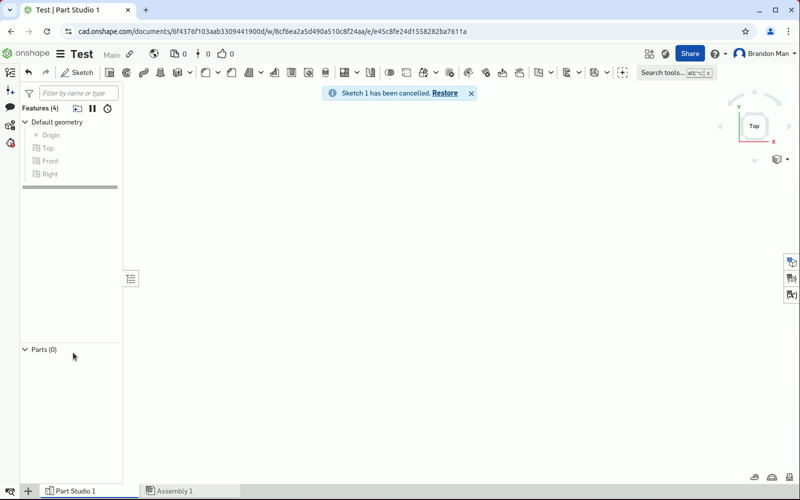
key(y)
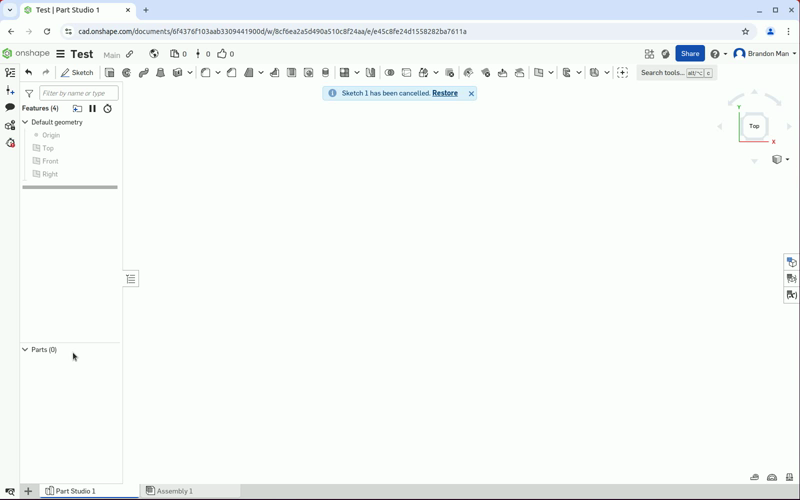
key(shift+p)
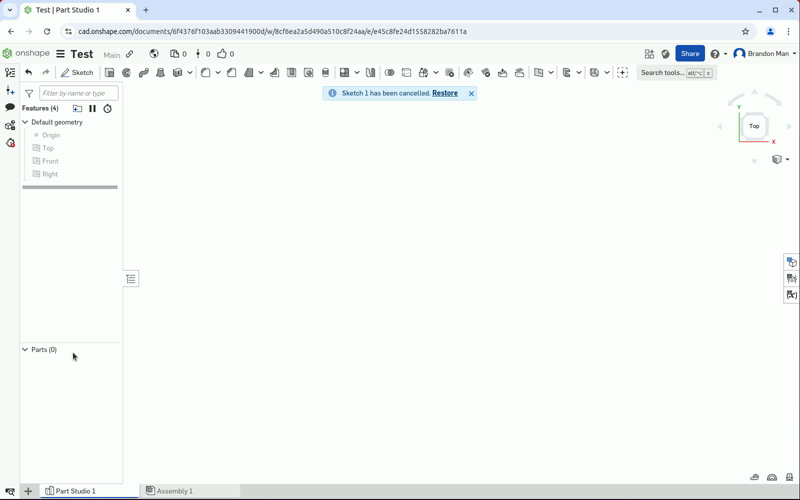
key(space)
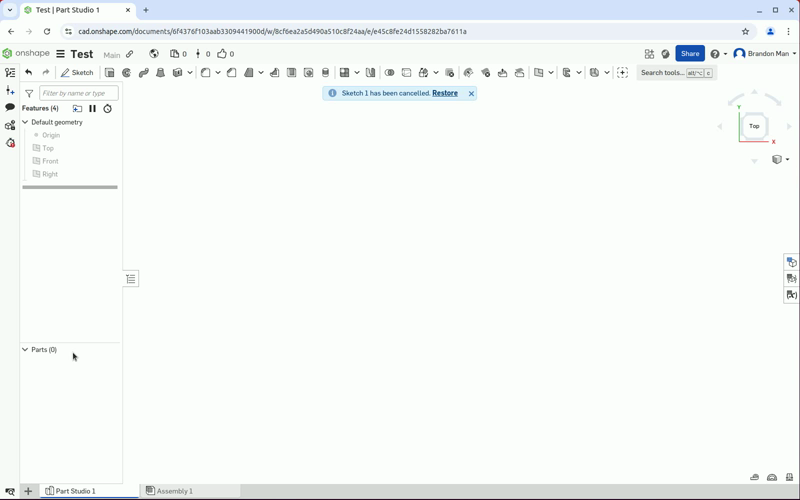
key_down(shift)
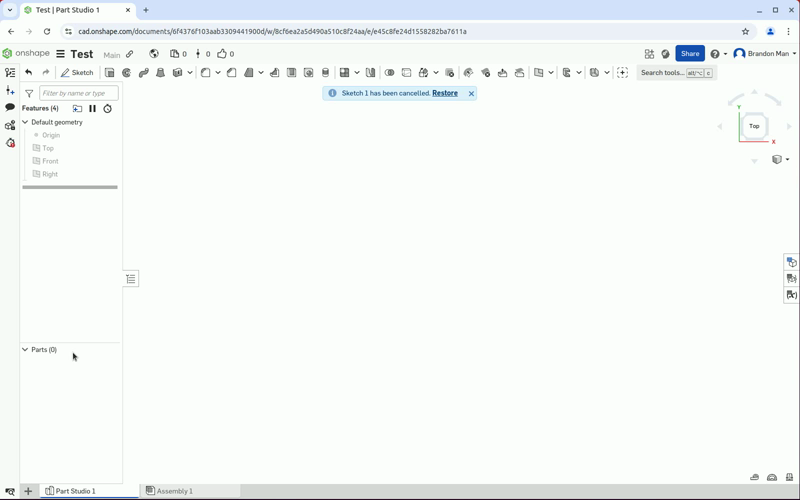
key(up)
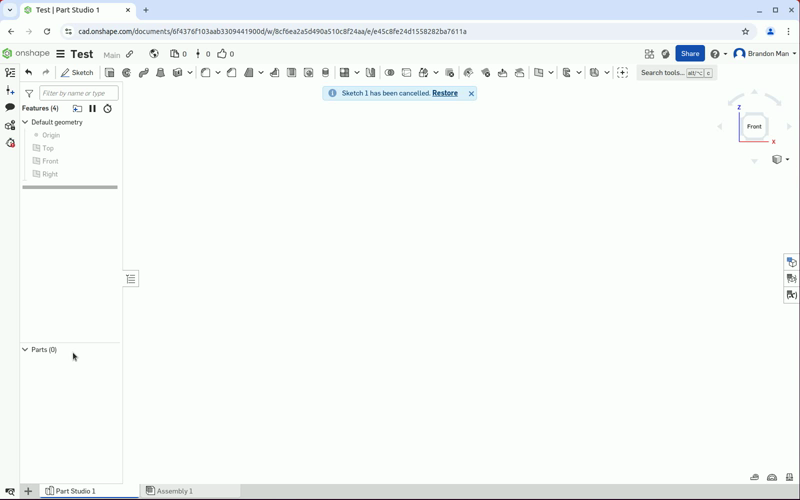
key_up(shift)
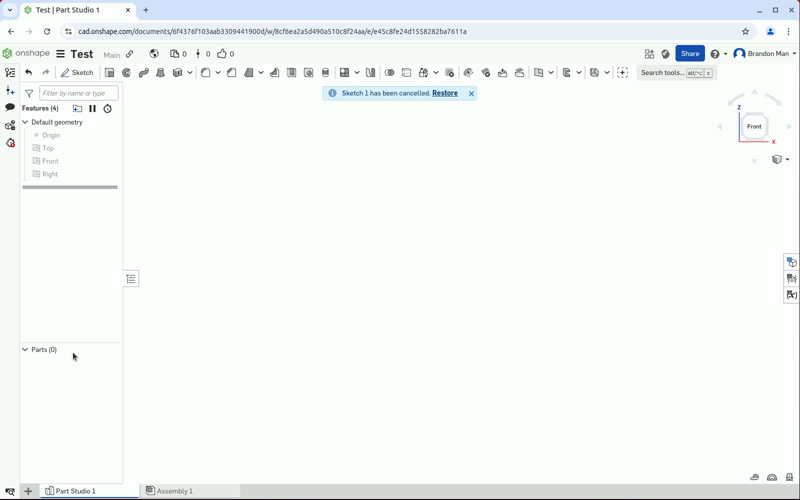
mouse_move(73, 352)
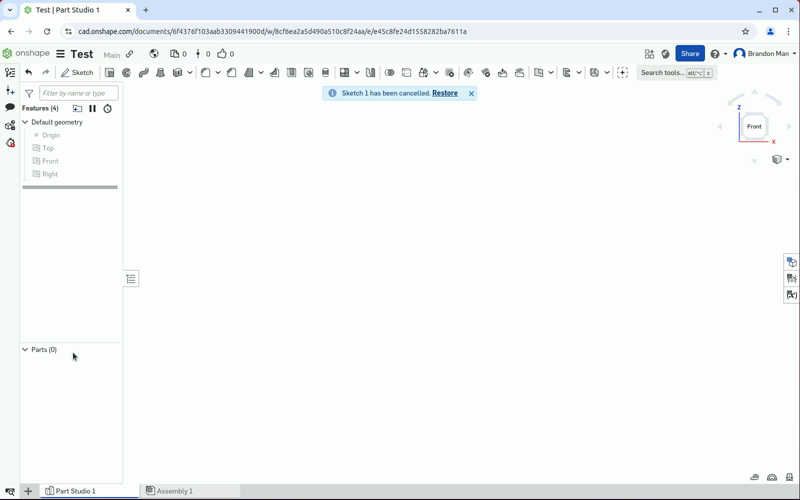
key(shift+y)
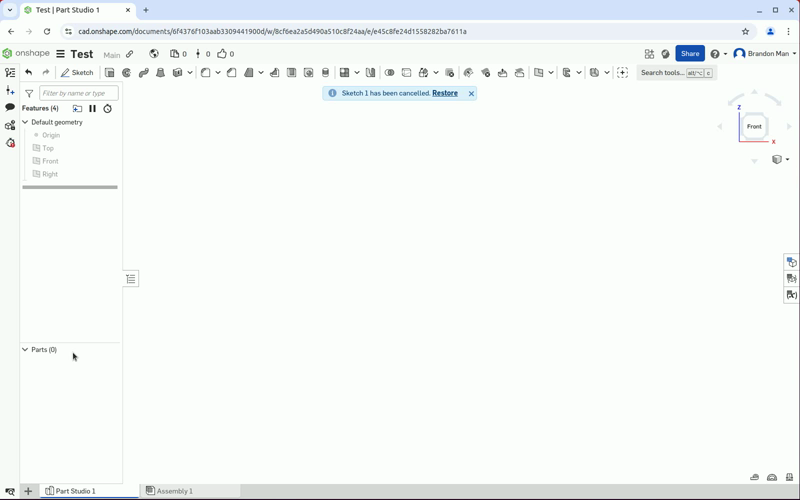
key(shift+s)
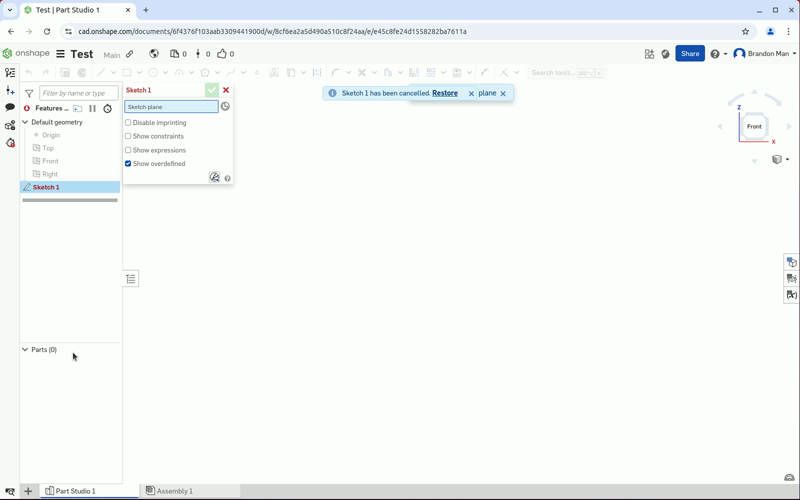
mouse_move(73, 163)
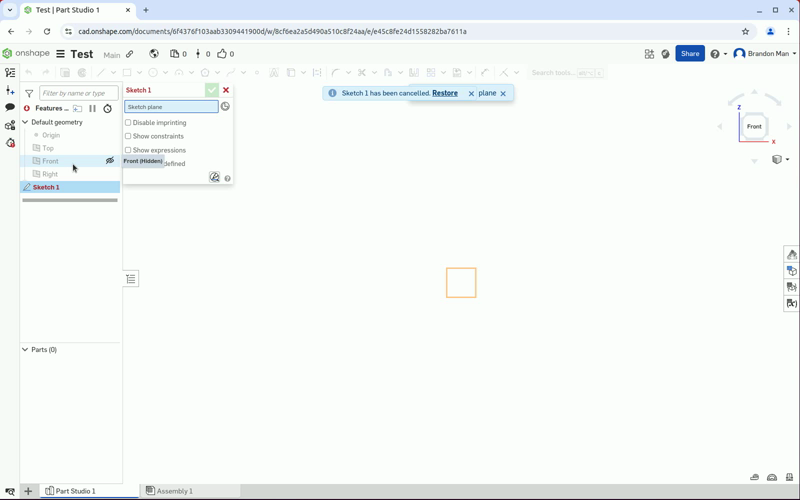
click(73, 163)
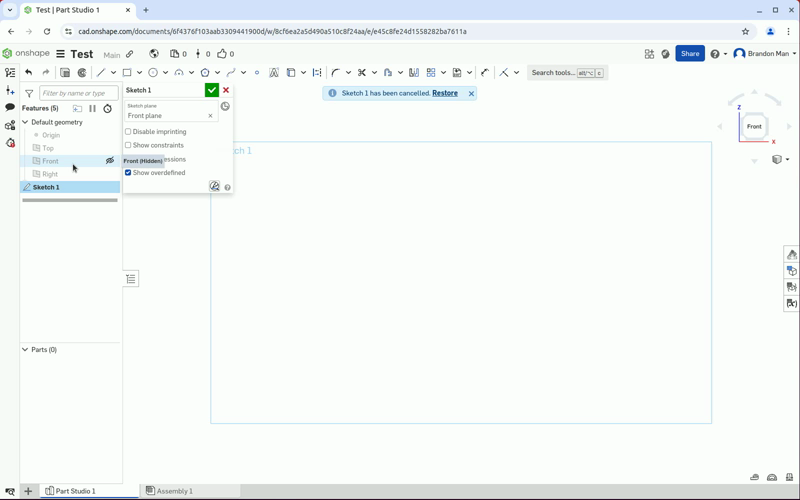
mouse_move(73, 352)
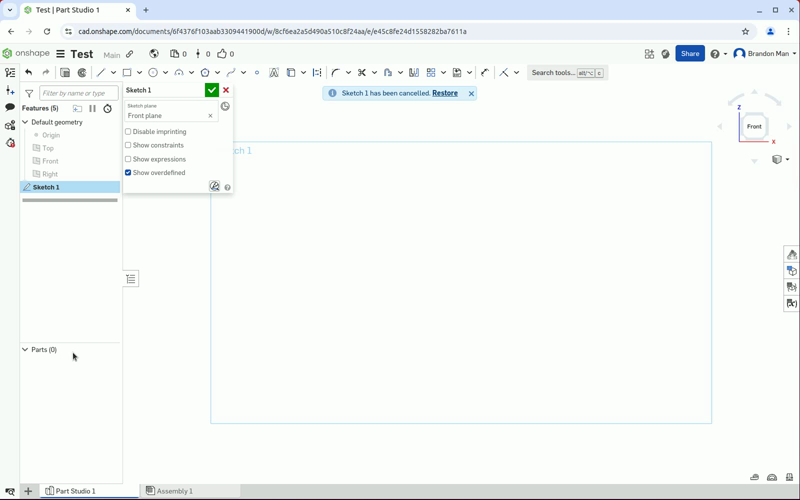
key(y)
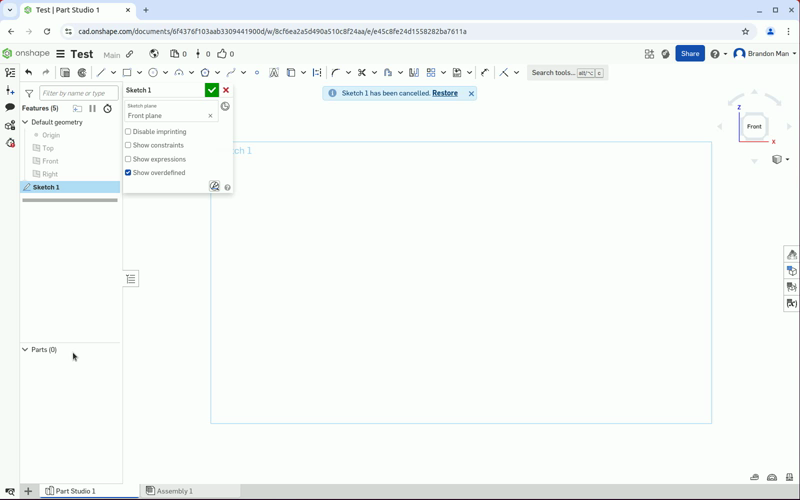
key(c)
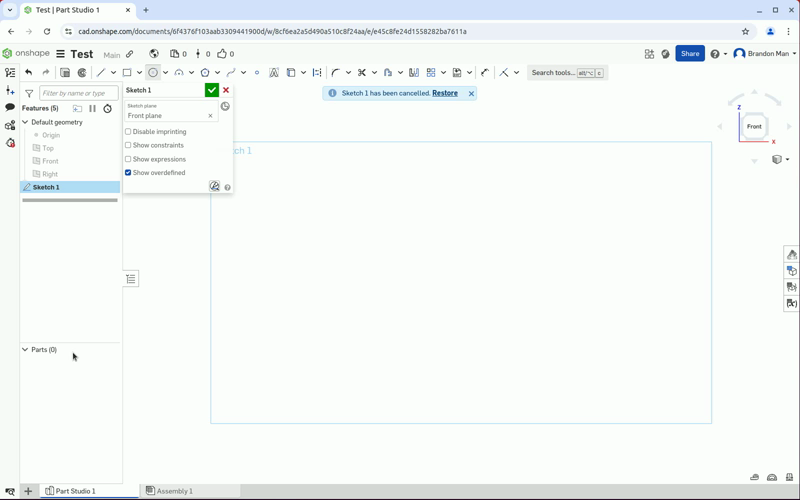
key_down(shift)
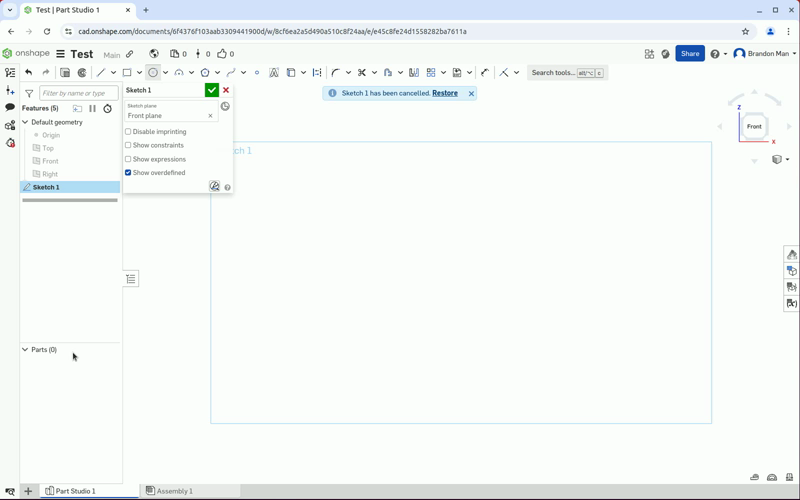
mouse_move(371, 282)
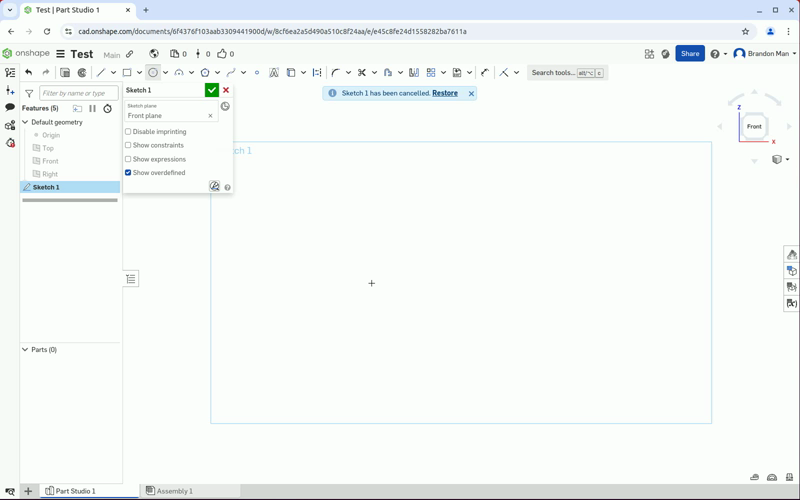
click(371, 282)
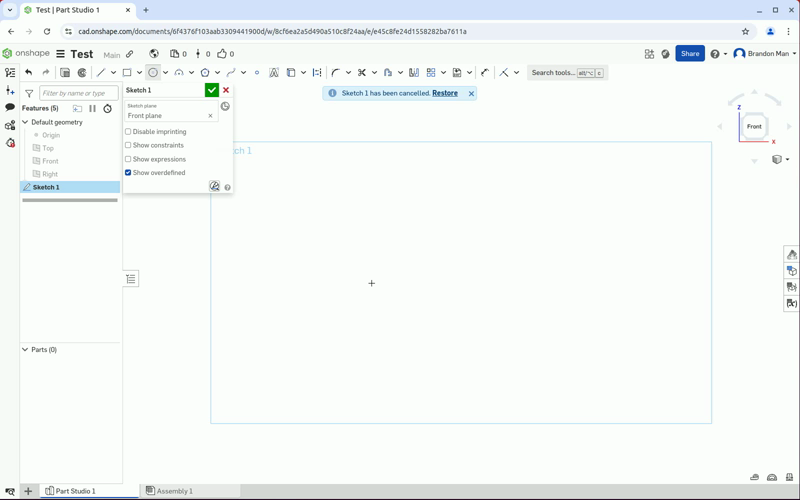
key_up(shift)
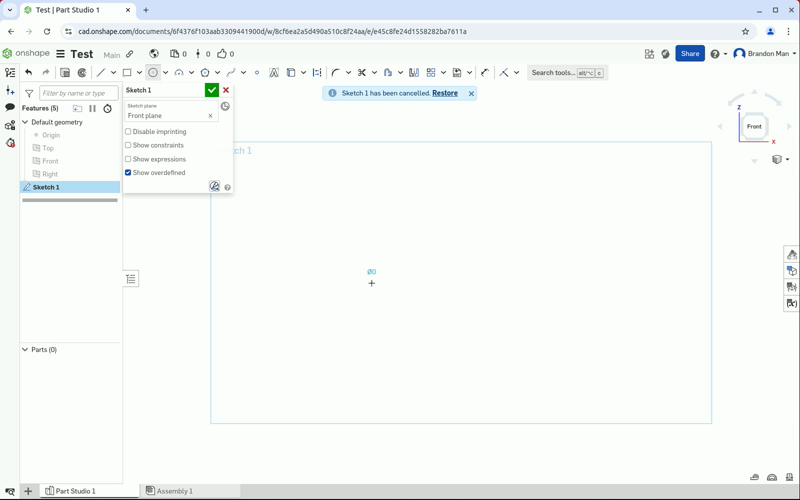
mouse_move(384, 282)
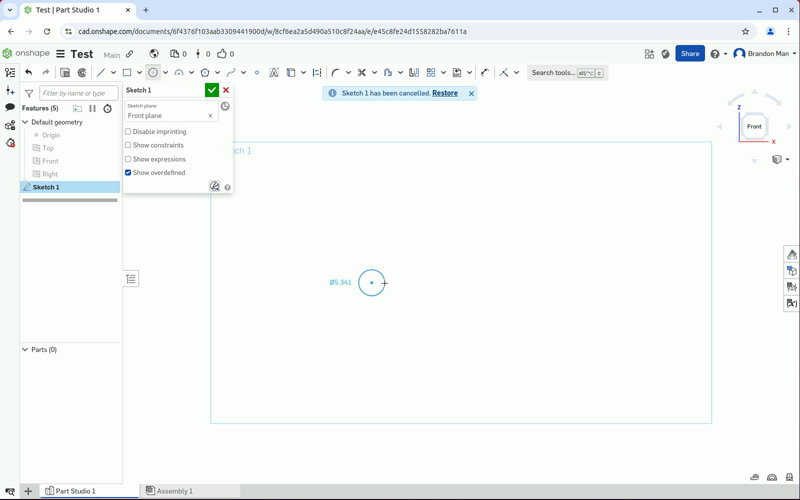
click(384, 282)
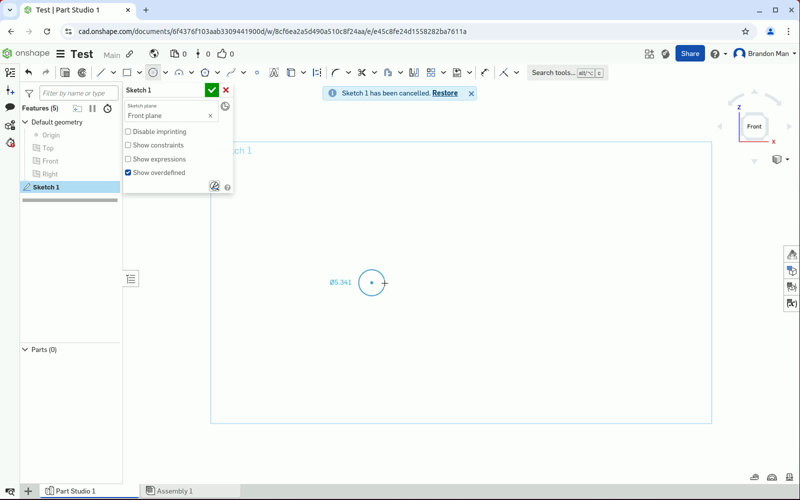
key(esc)
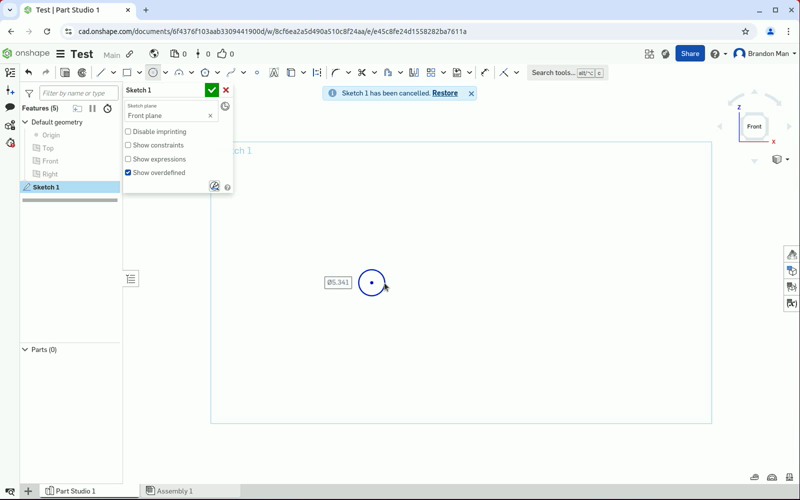
key(l)
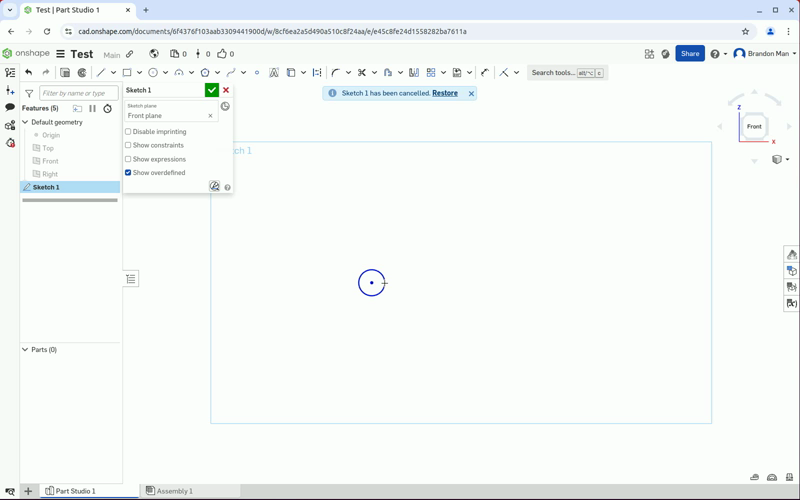
key_down(shift)
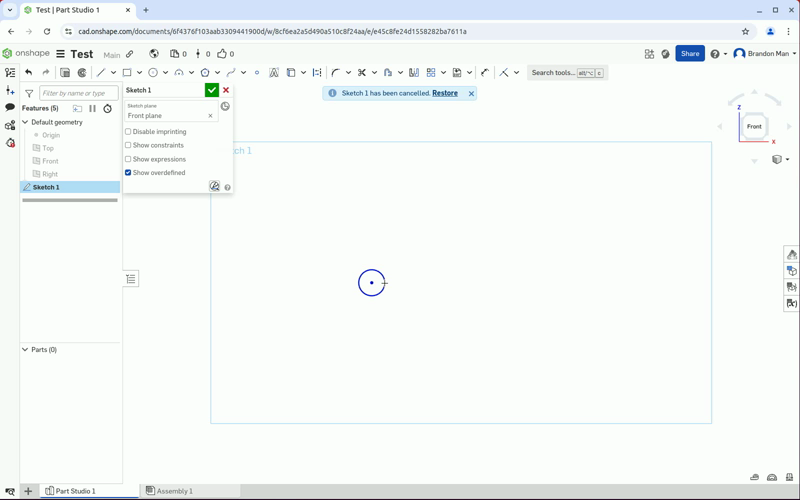
mouse_move(371, 304)
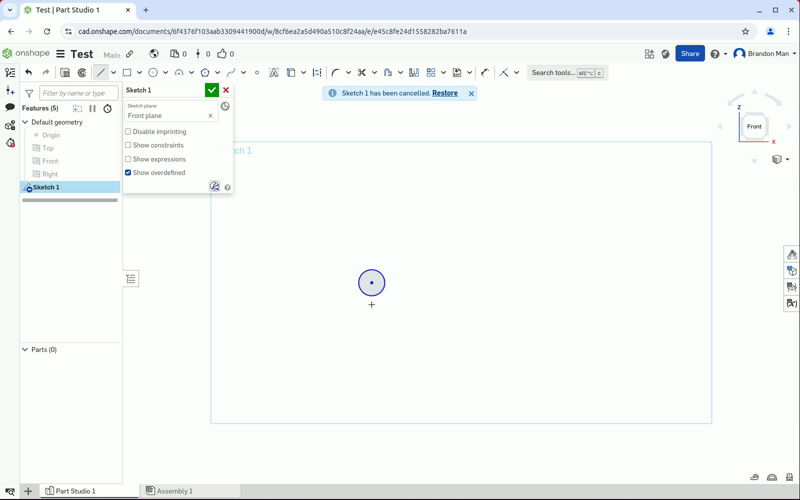
click(371, 304)
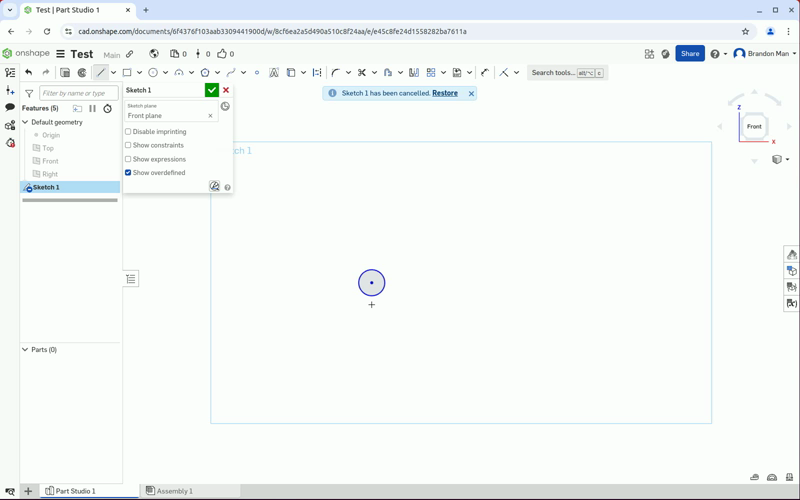
key_up(shift)
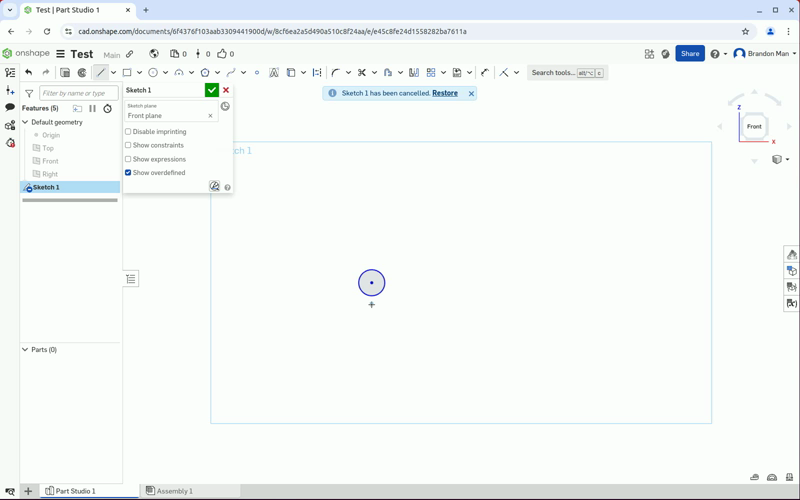
key_down(shift)
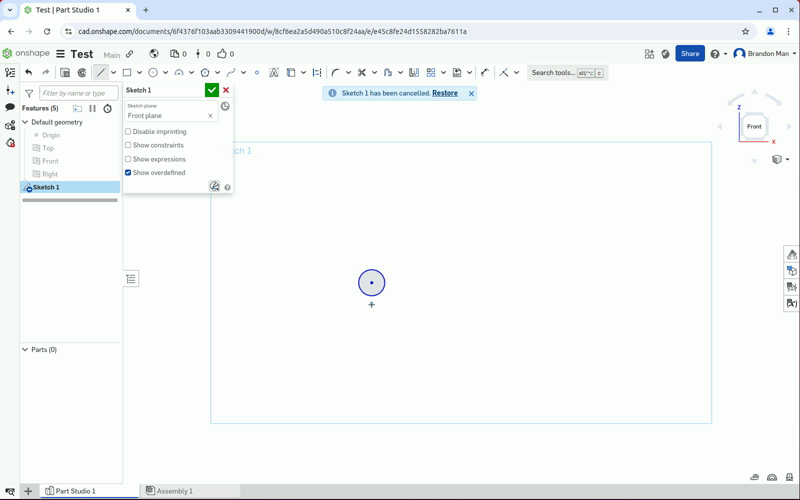
mouse_move(549, 304)
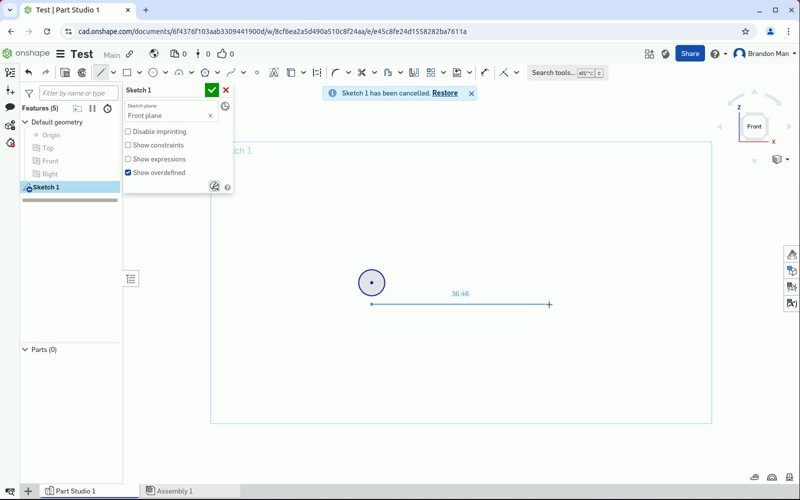
click(549, 304)
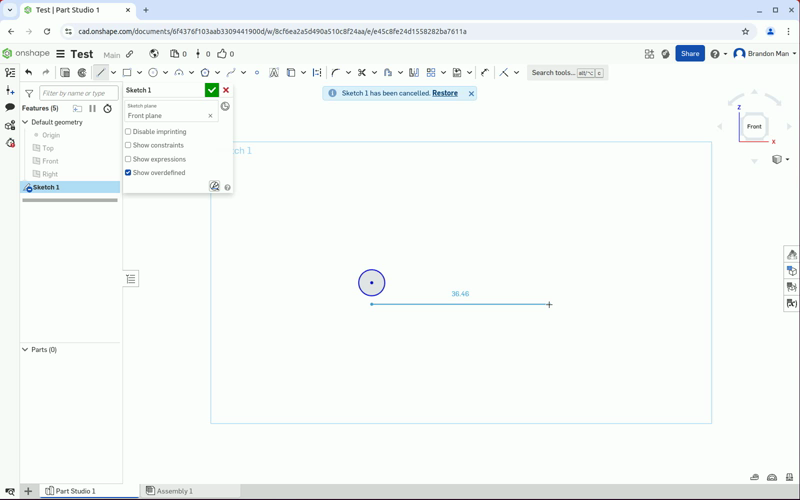
key_up(shift)
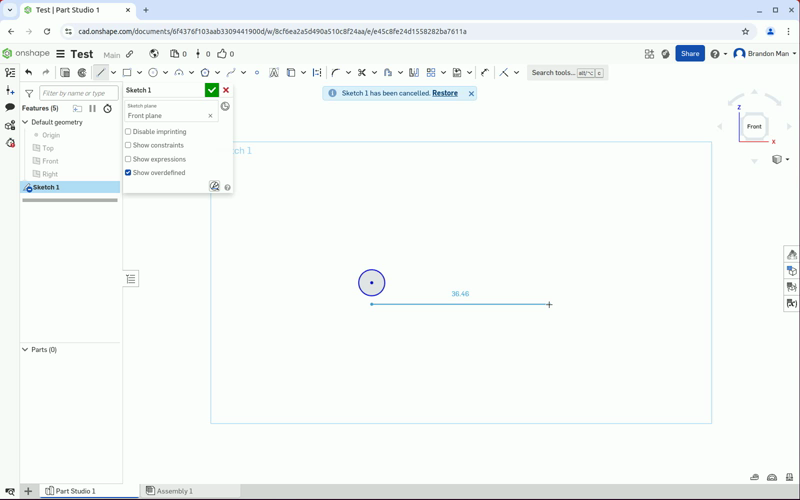
key(esc)
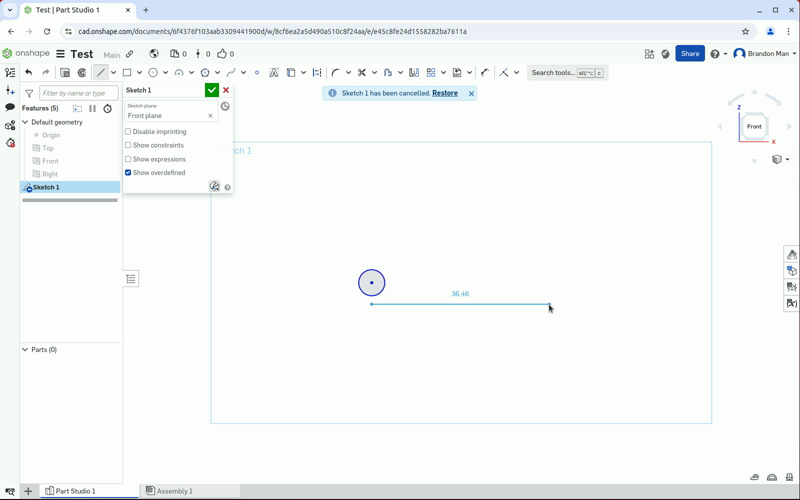
key(a)
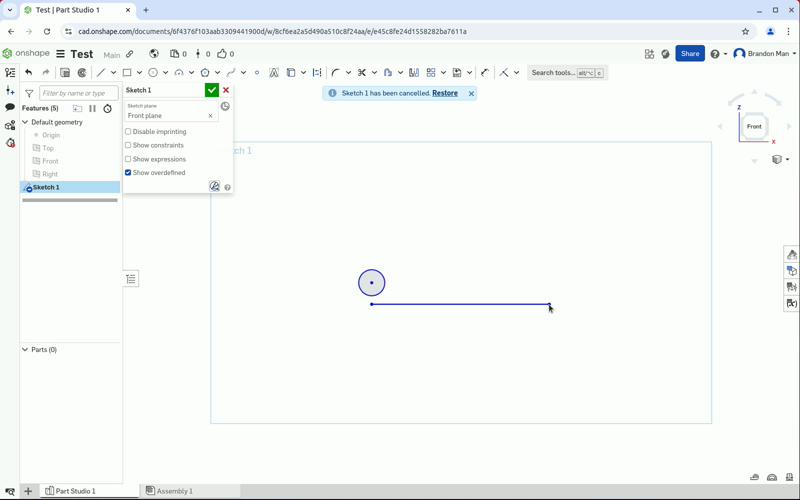
mouse_move(549, 304)
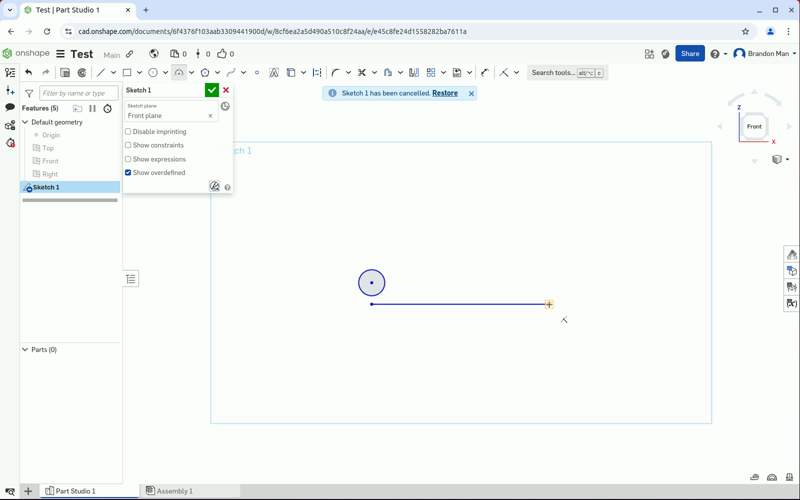
click(549, 304)
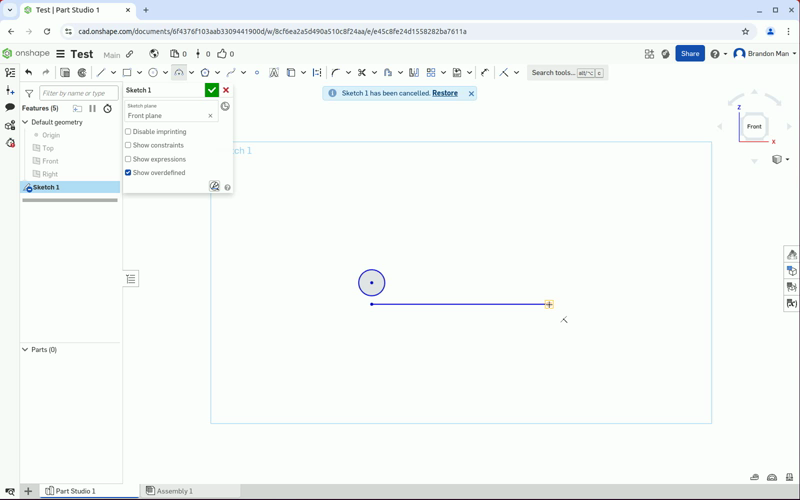
key_down(shift)
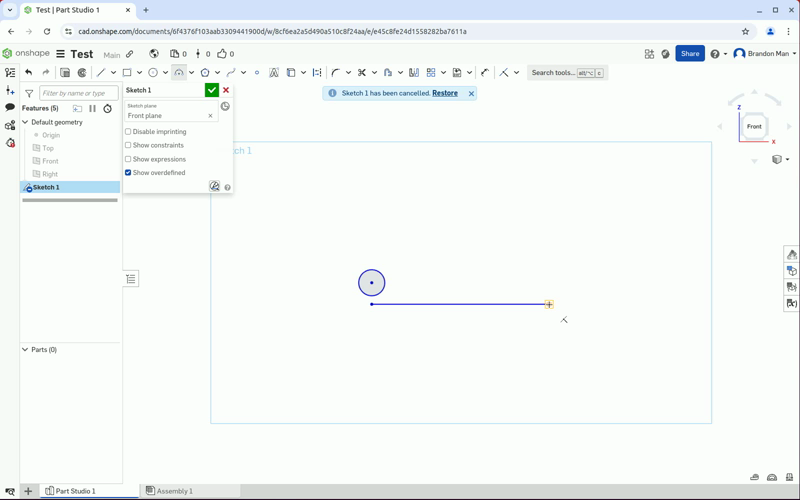
mouse_move(549, 261)
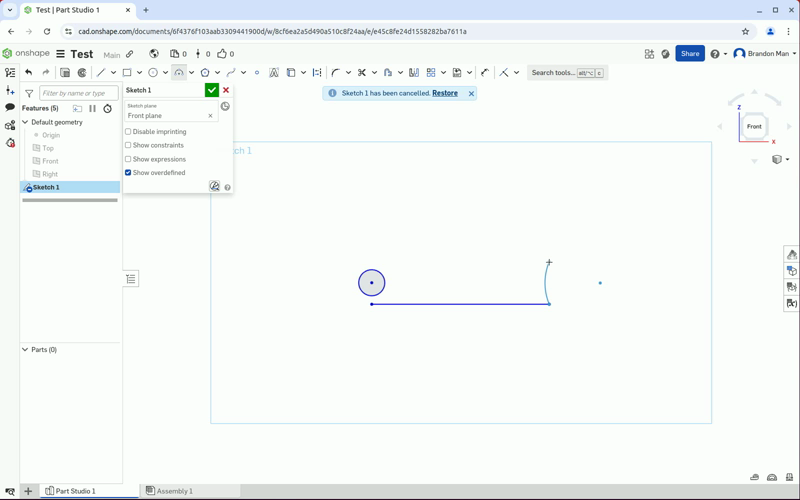
click(549, 261)
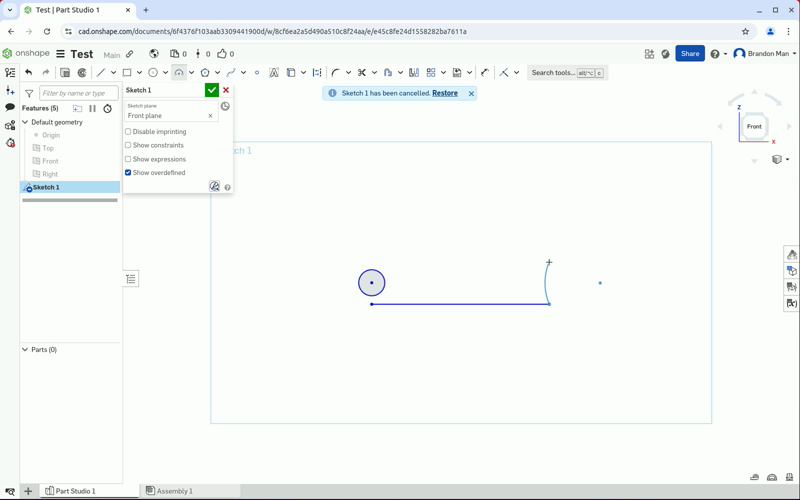
mouse_move(527, 282)
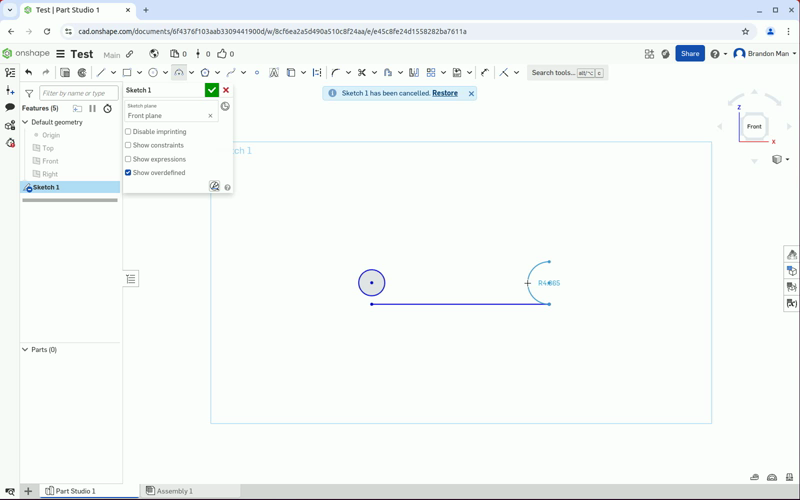
click(527, 282)
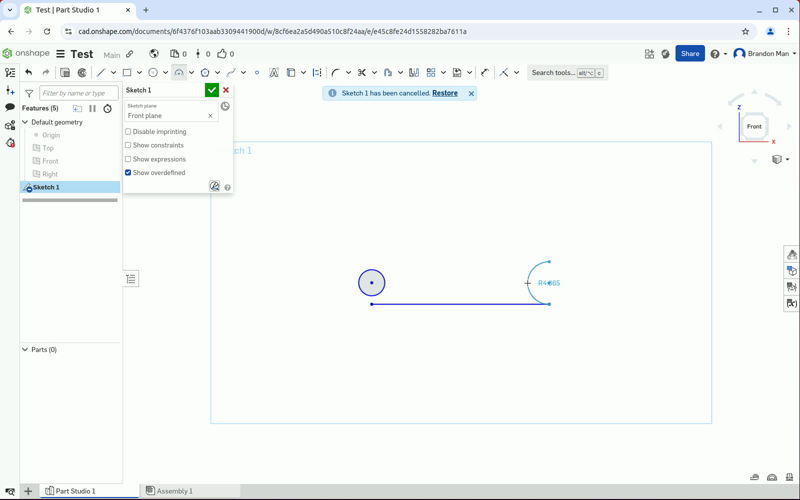
key_up(shift)
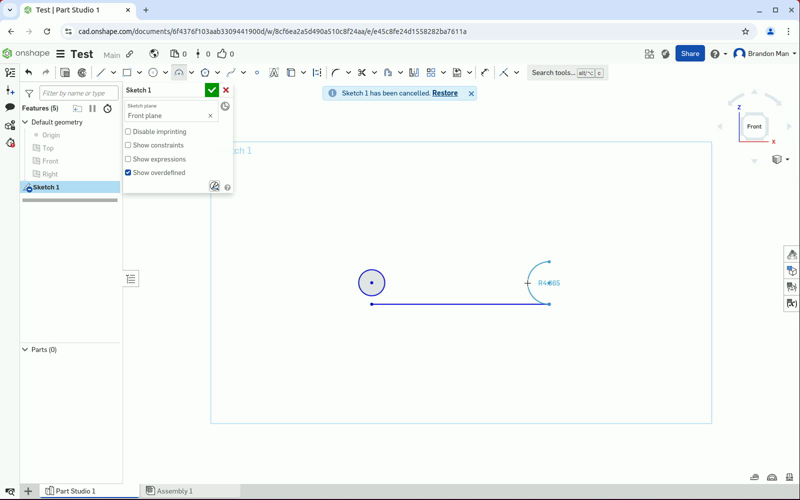
key(esc)
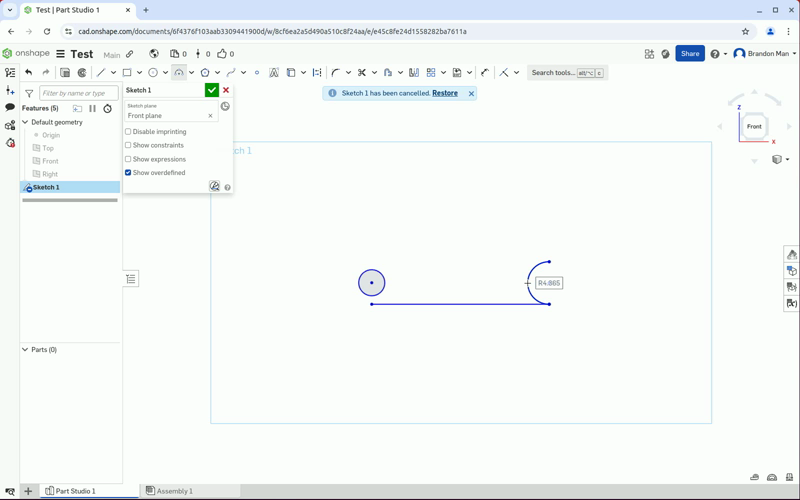
key(l)
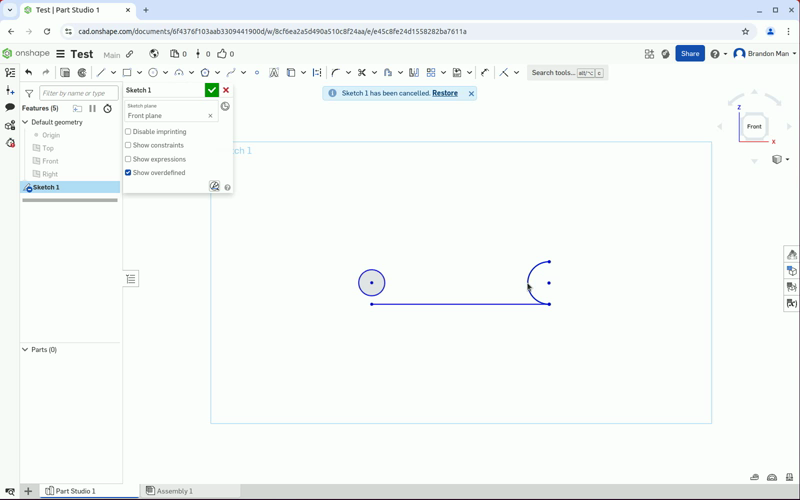
mouse_move(549, 261)
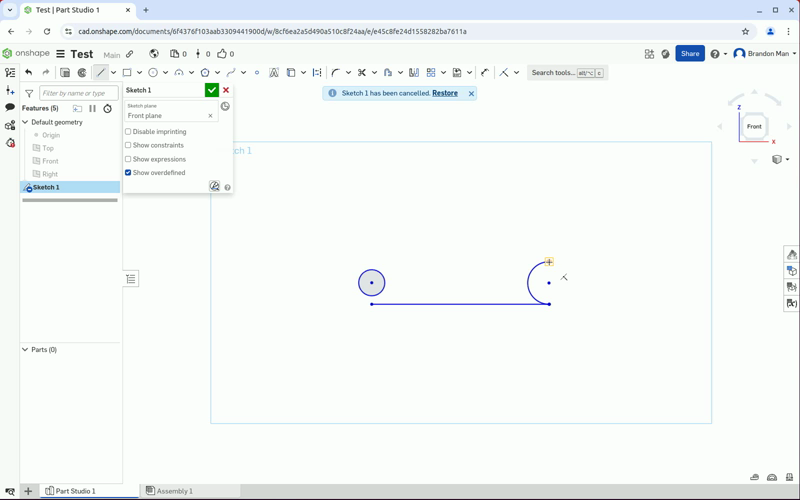
click(549, 261)
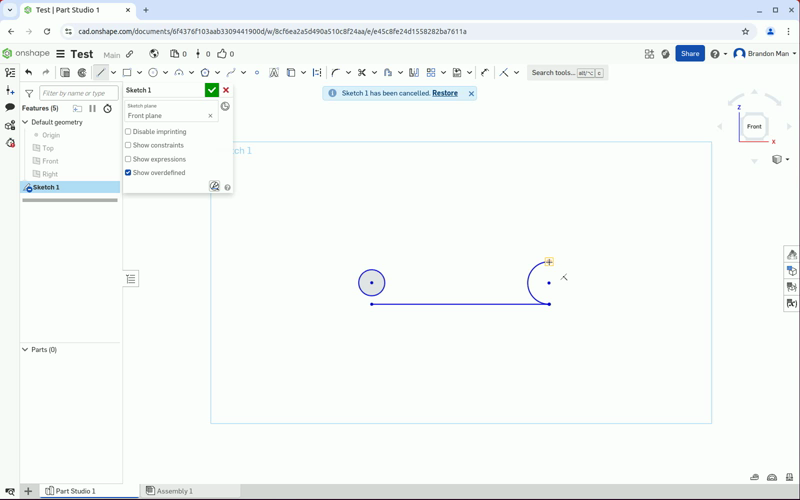
key_down(shift)
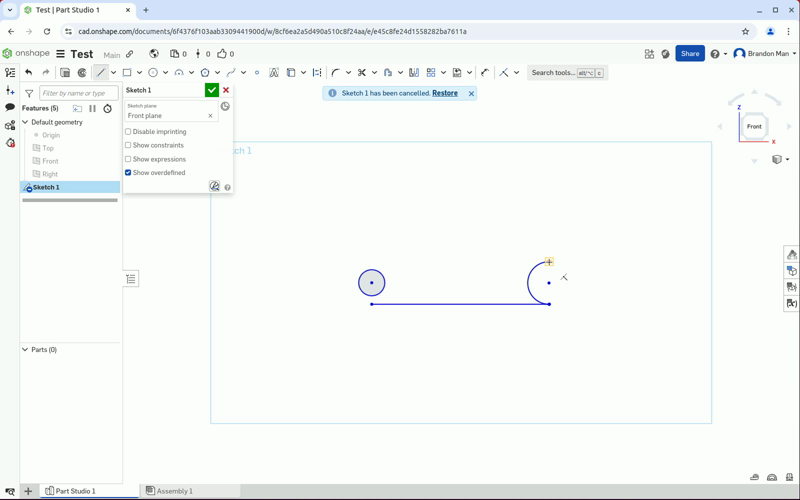
mouse_move(371, 261)
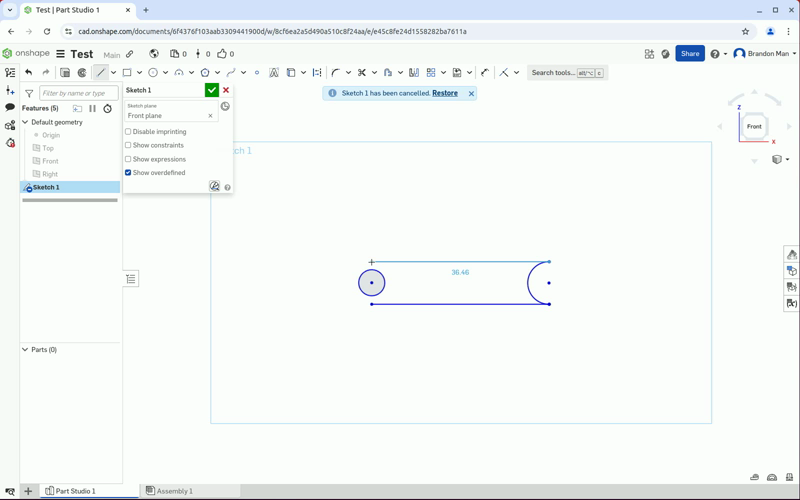
click(371, 261)
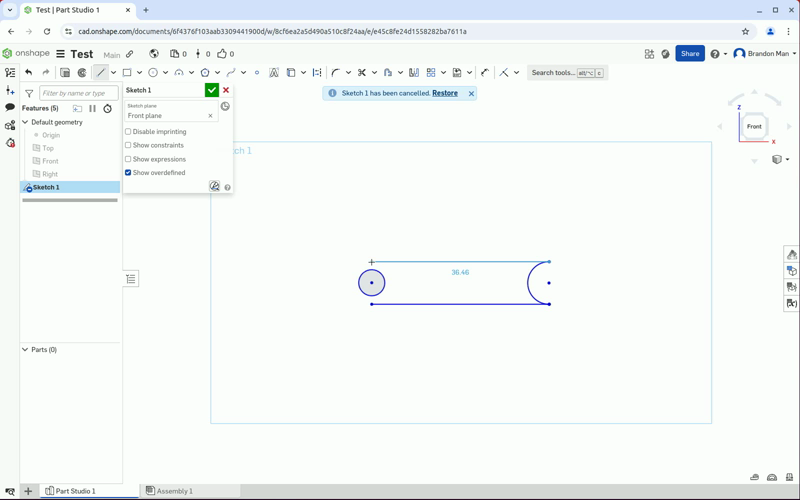
key_up(shift)
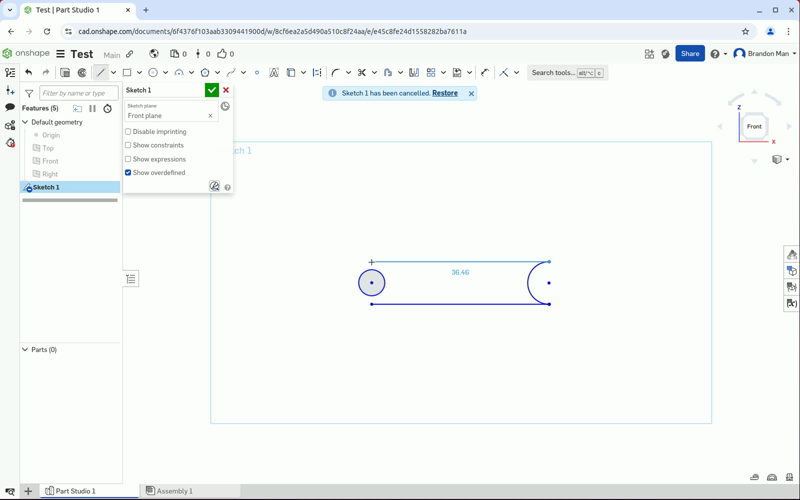
key(esc)
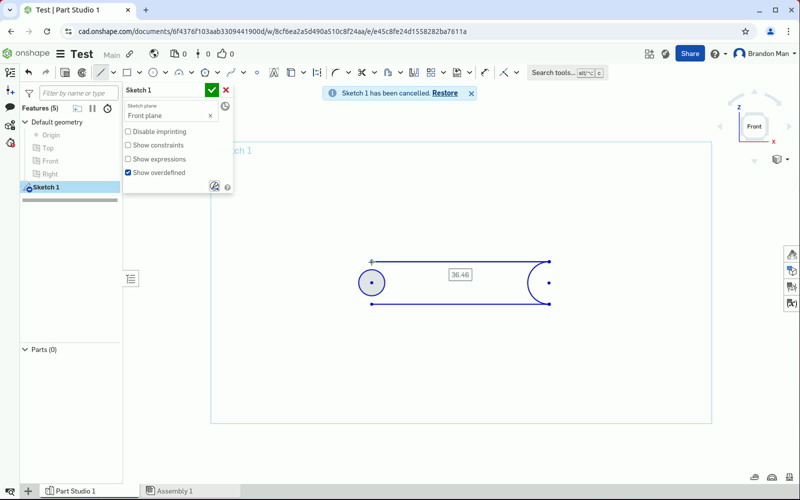
key(a)
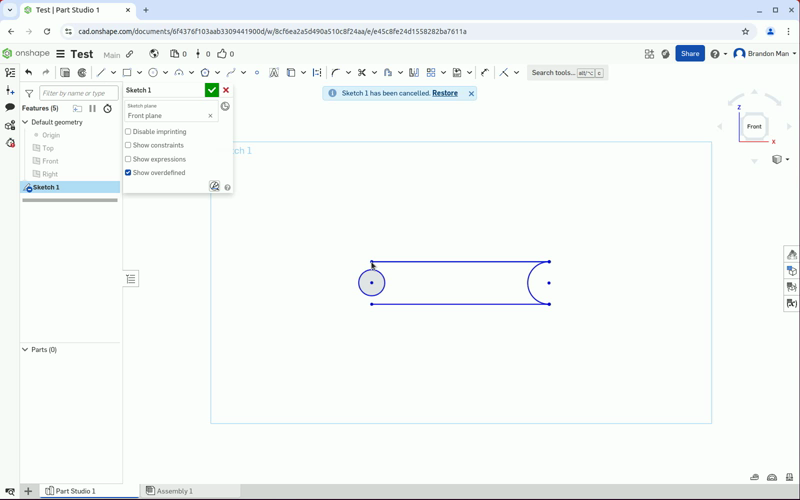
mouse_move(371, 261)
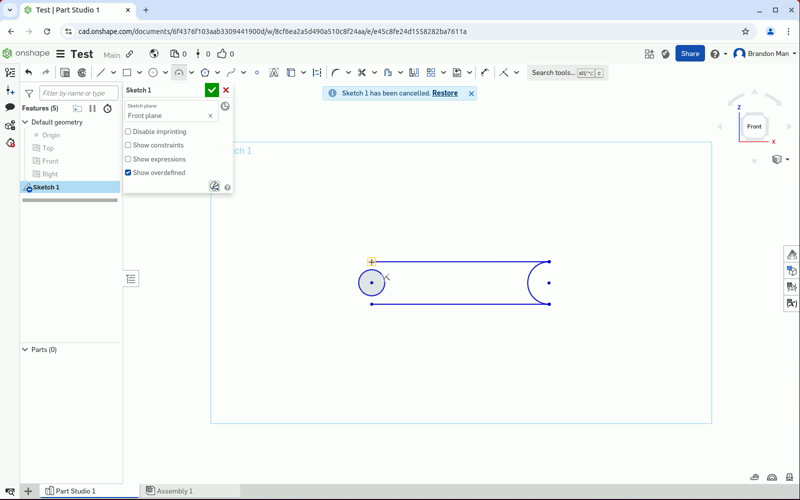
click(371, 261)
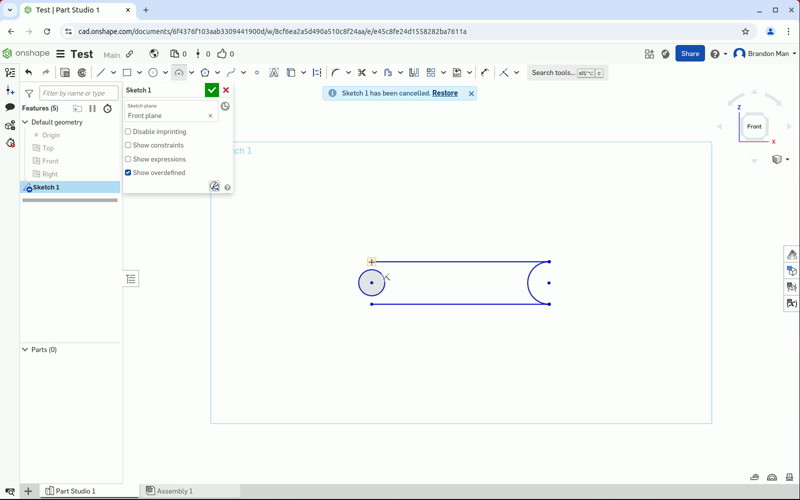
mouse_move(371, 304)
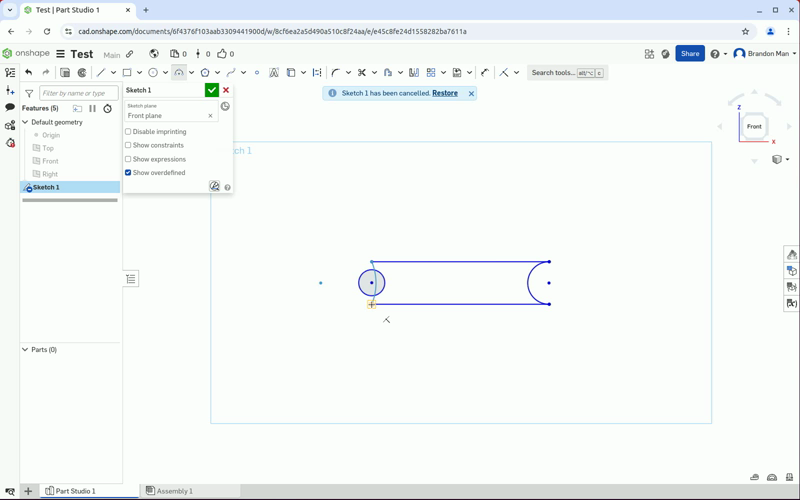
click(371, 304)
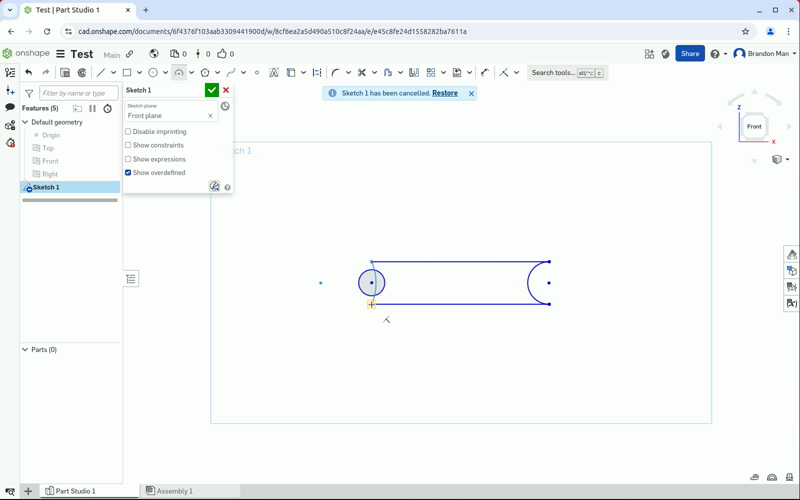
key_down(shift)
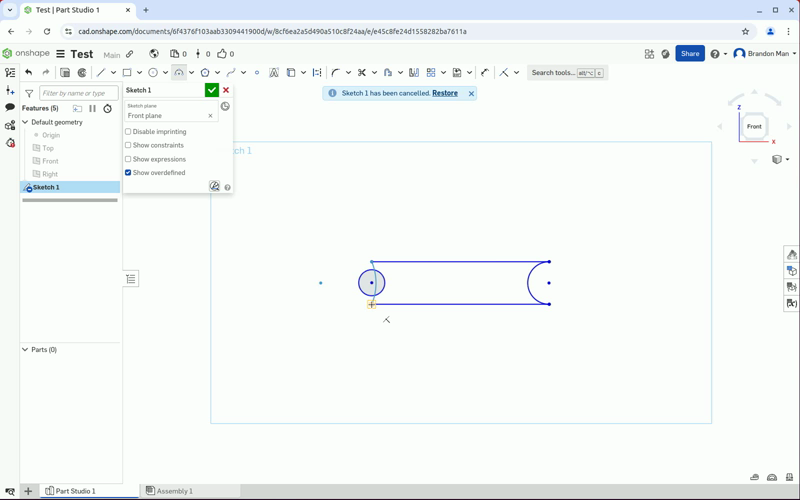
mouse_move(392, 282)
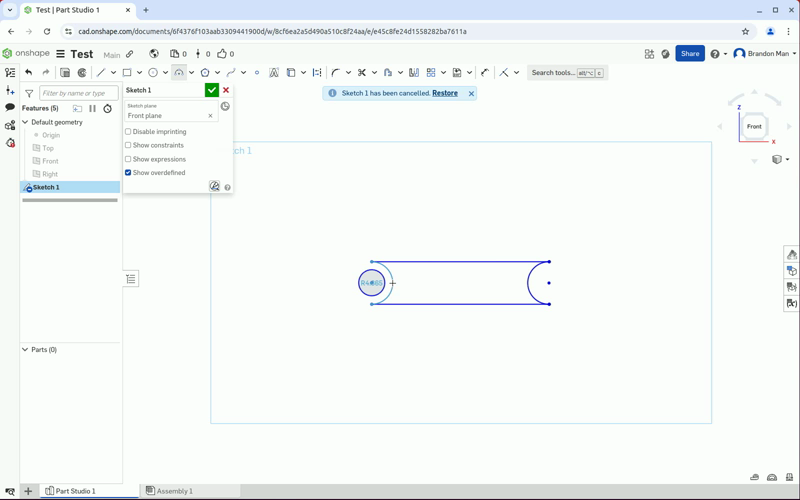
click(392, 282)
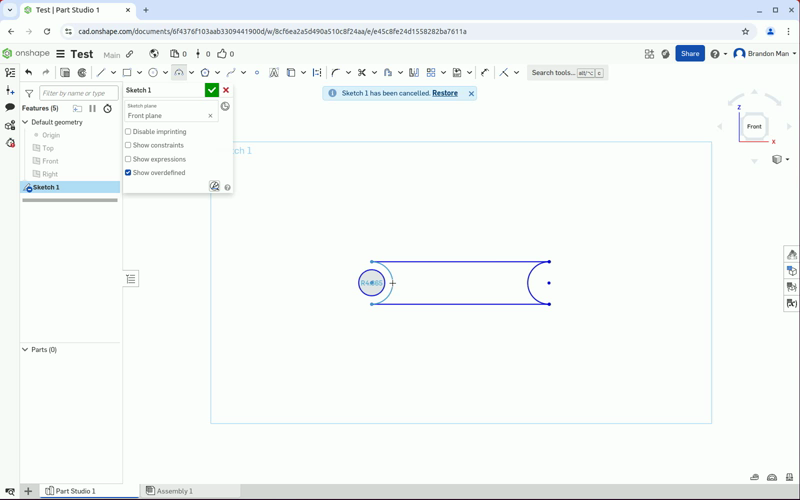
key_up(shift)
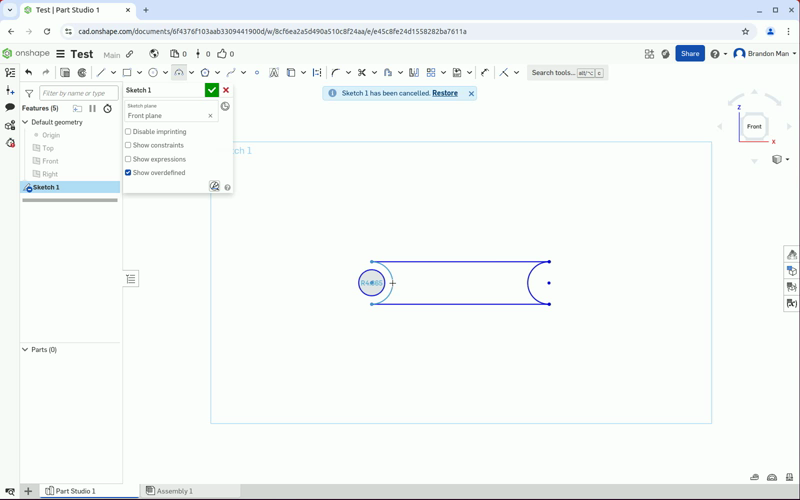
key(esc)
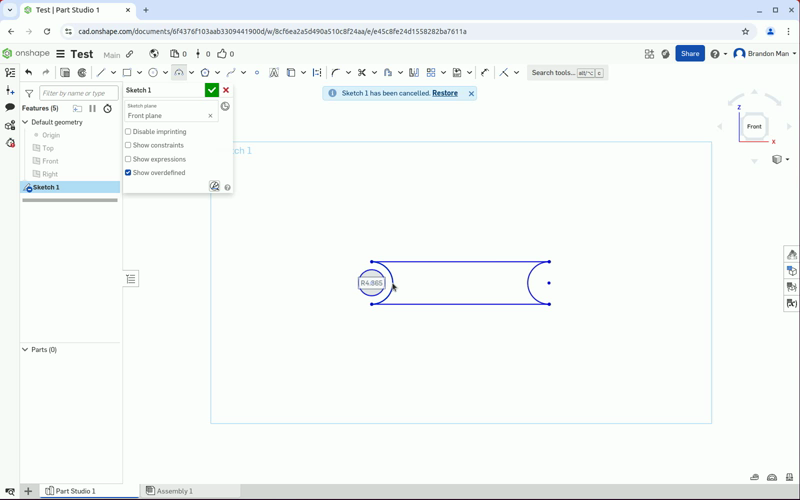
key(c)
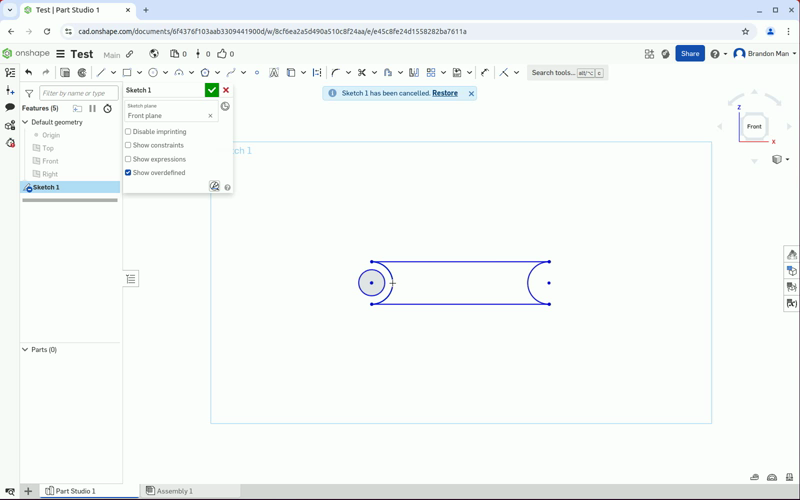
key_down(shift)
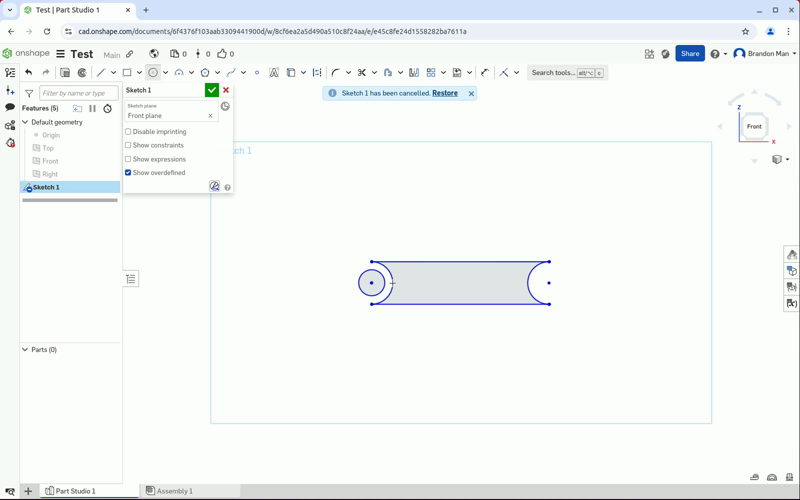
mouse_move(549, 282)
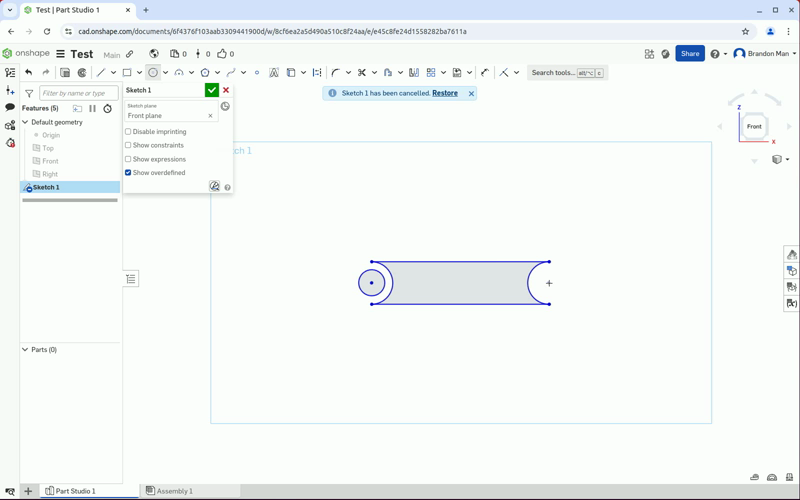
click(549, 282)
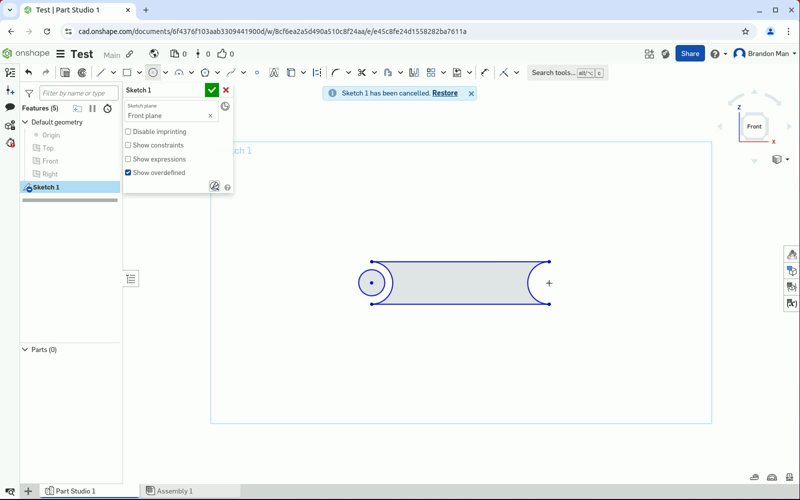
key_up(shift)
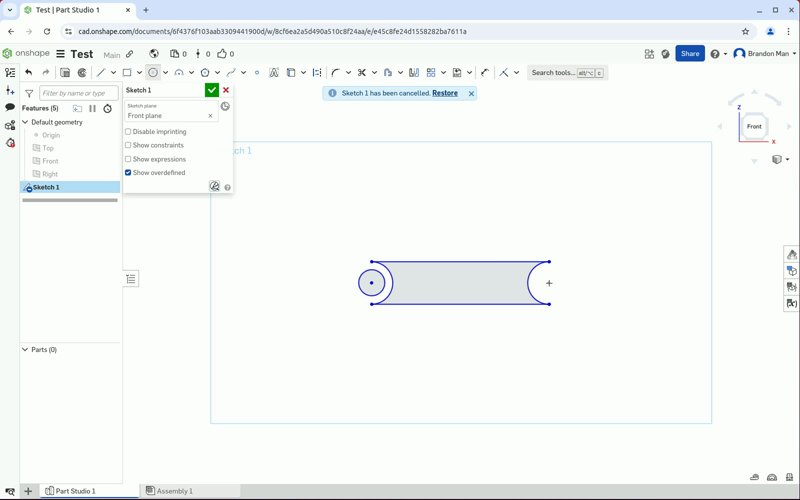
mouse_move(561, 282)
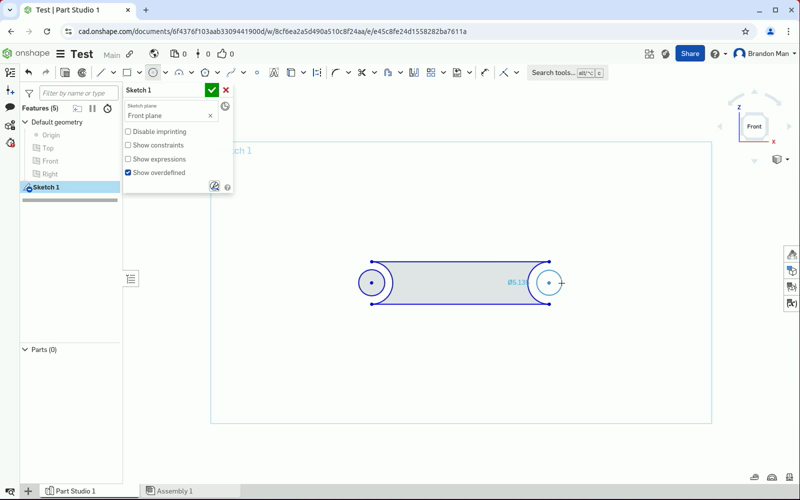
click(561, 282)
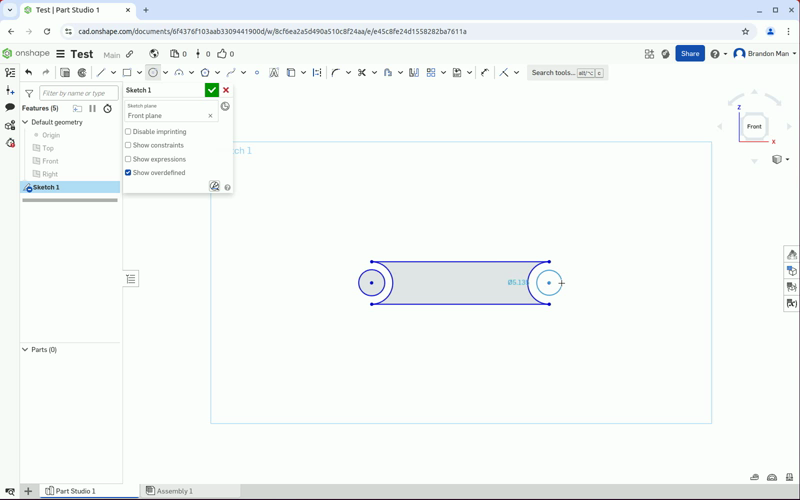
key(esc)
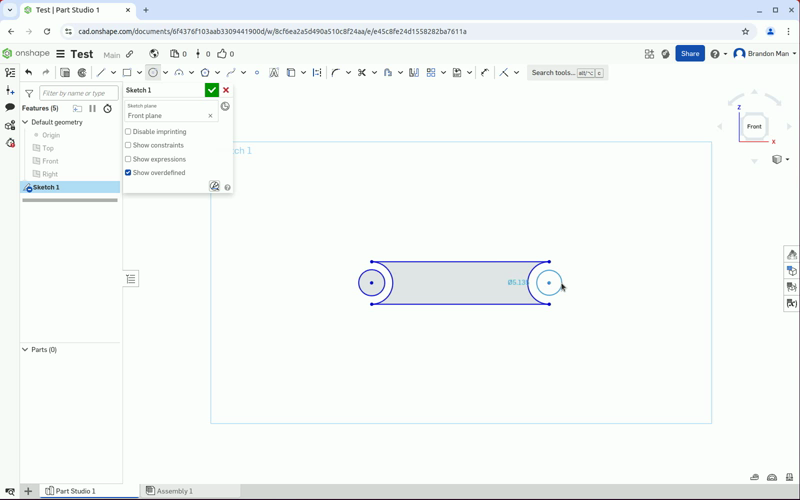
mouse_move(458, 296)
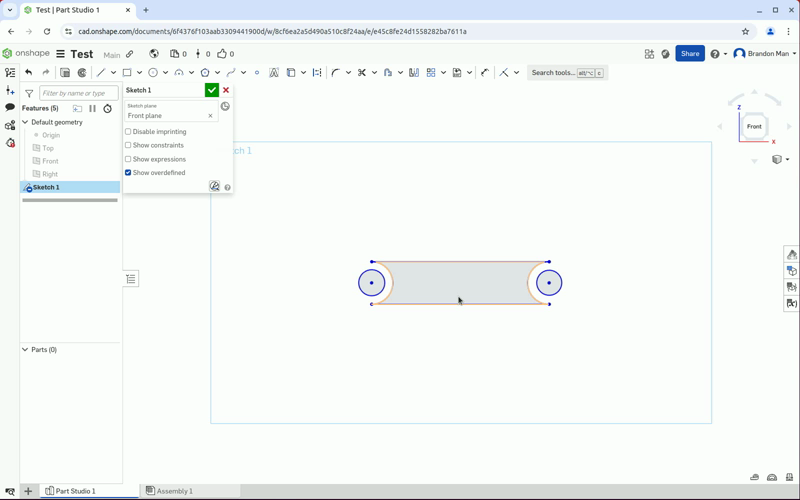
click(458, 296)
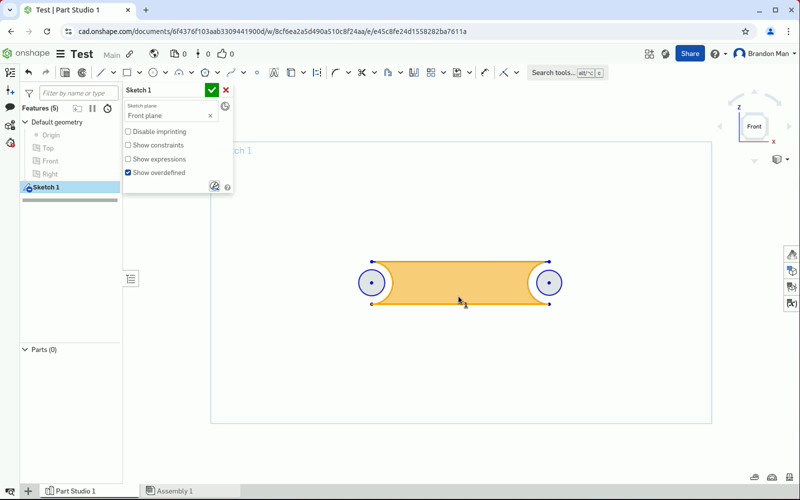
mouse_move(73, 352)
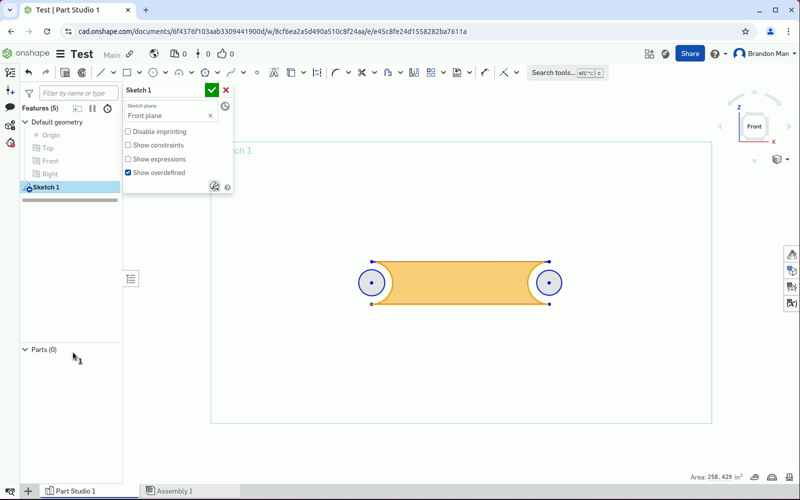
key(shift+y)
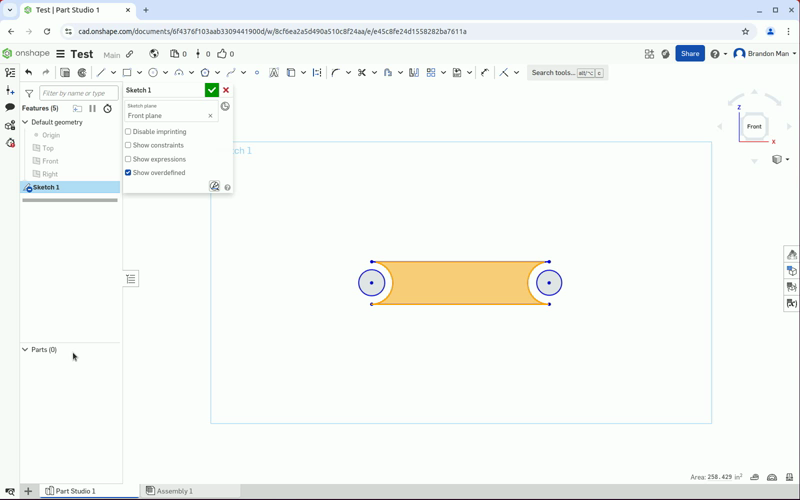
key(shift+e)
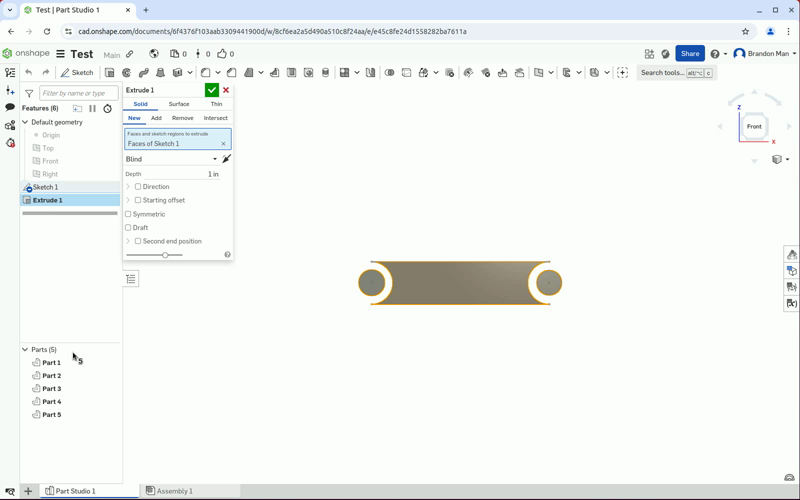
mouse_move(143, 106)
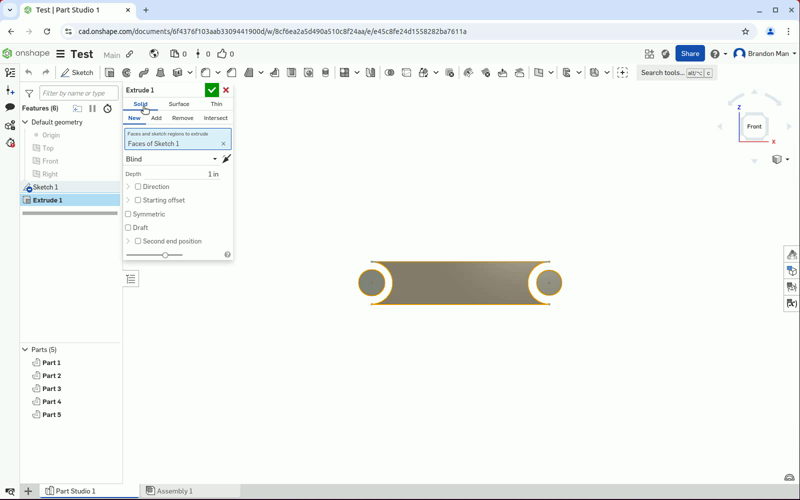
click(143, 106)
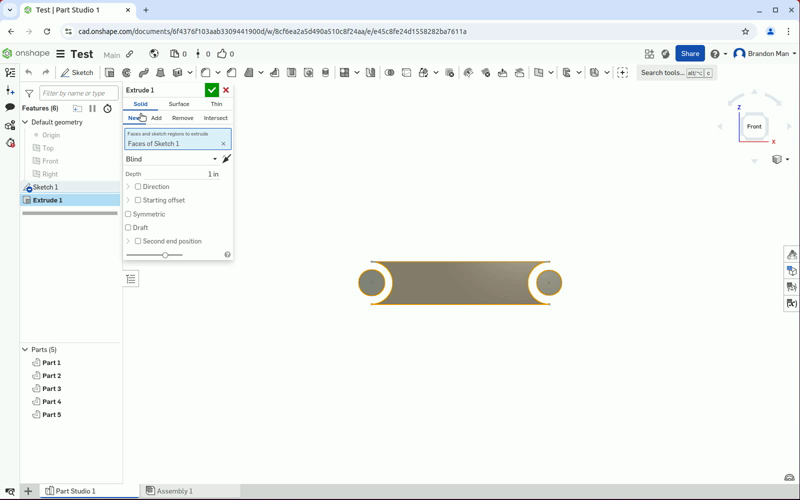
mouse_move(137, 120)
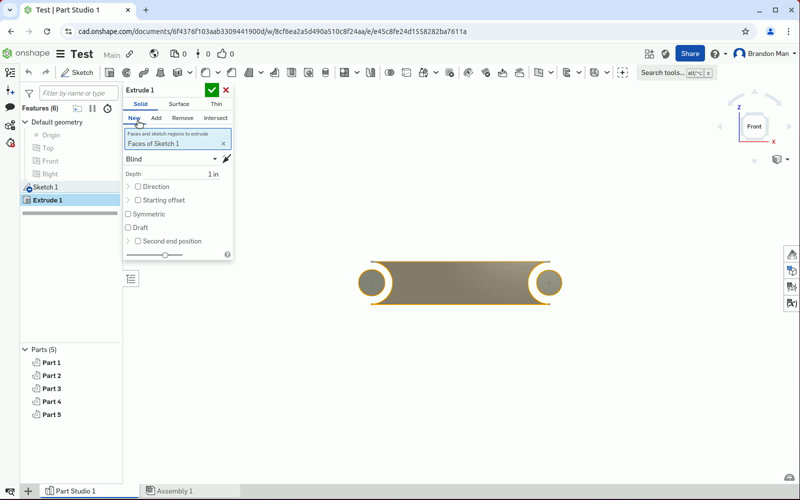
click(137, 120)
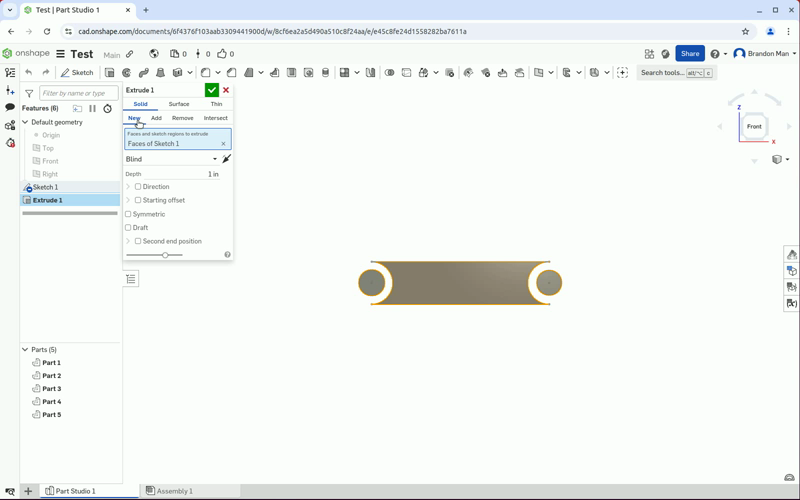
key(tab, 4)
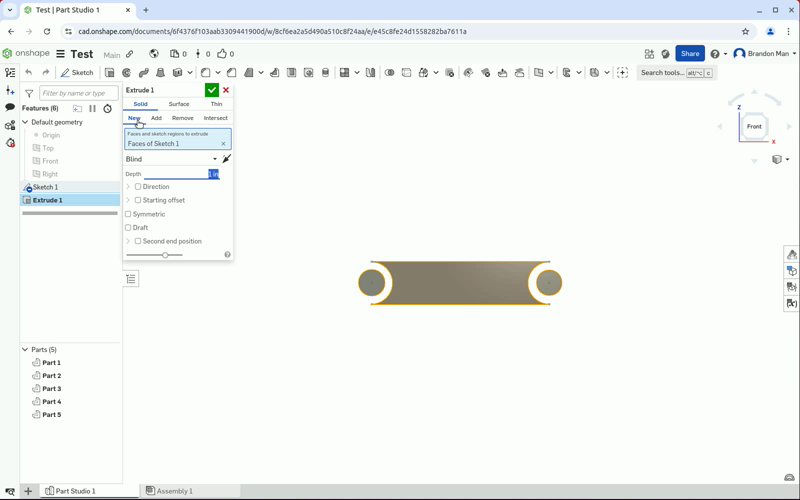
text(2.888)
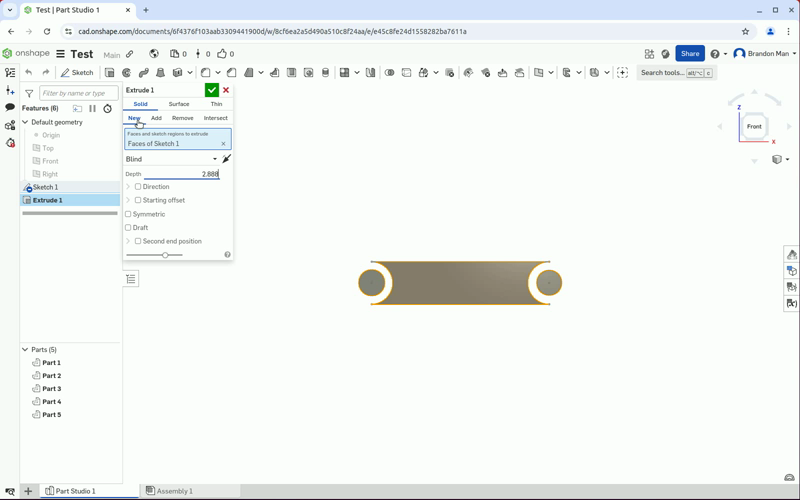
key(tab, 3)
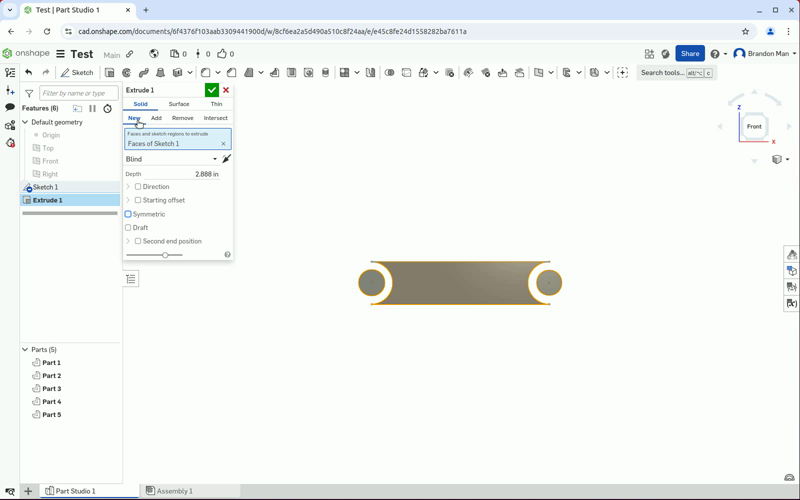
key(space)
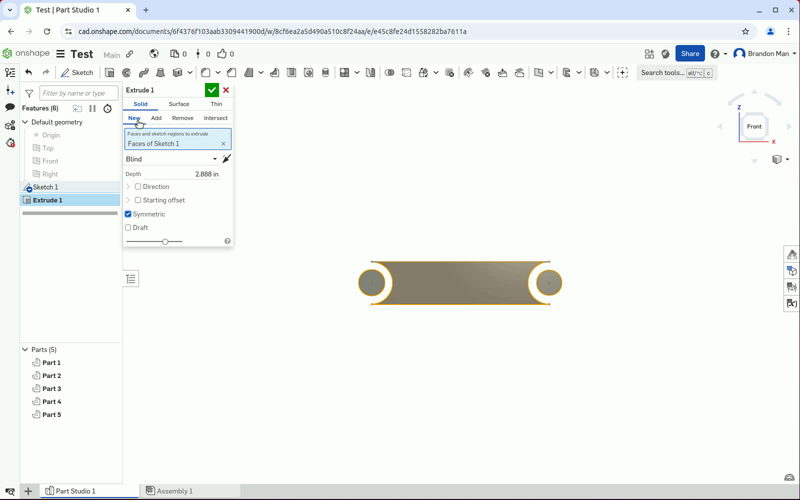
key(enter)
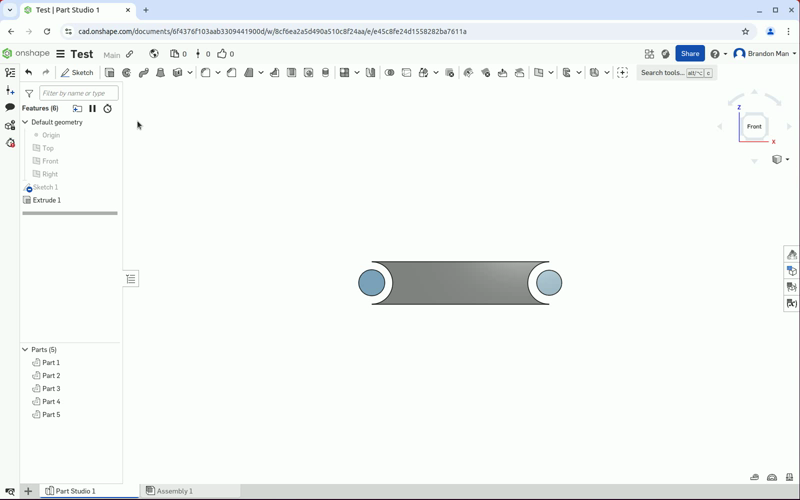
key(shift+h)
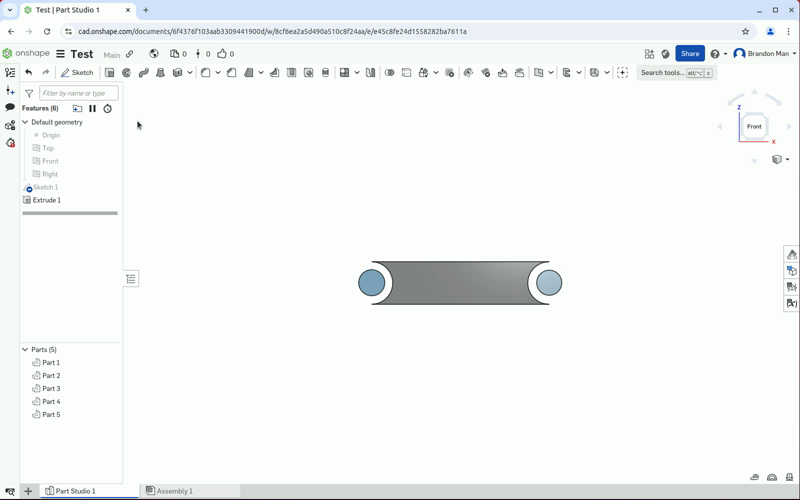
key(shift+h)
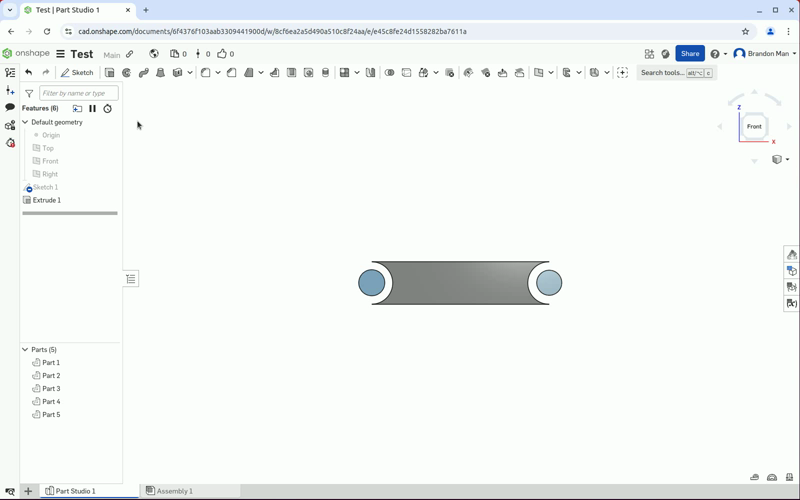
mouse_move(73, 189)
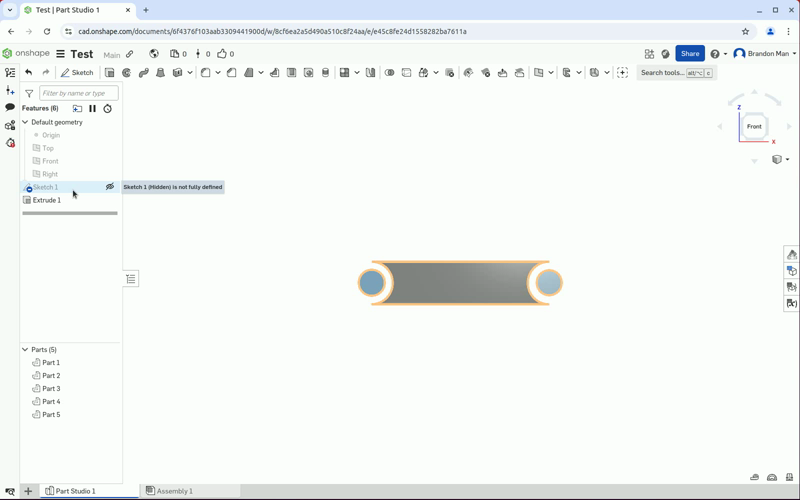
click(73, 189)
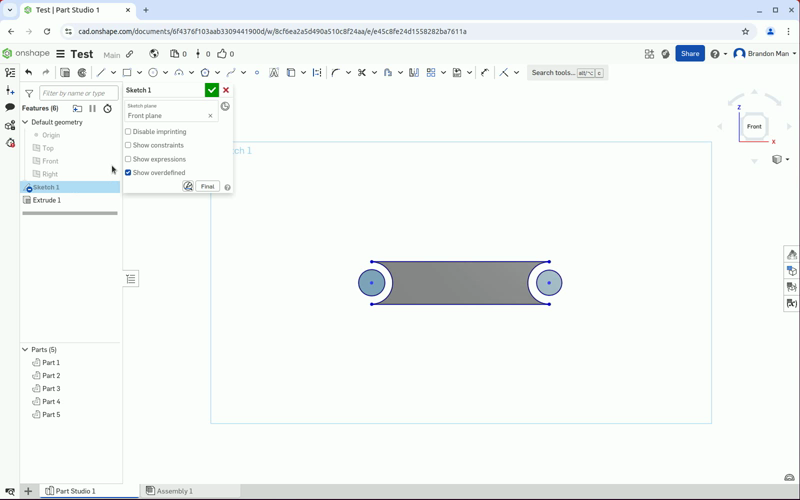
mouse_move(229, 92)
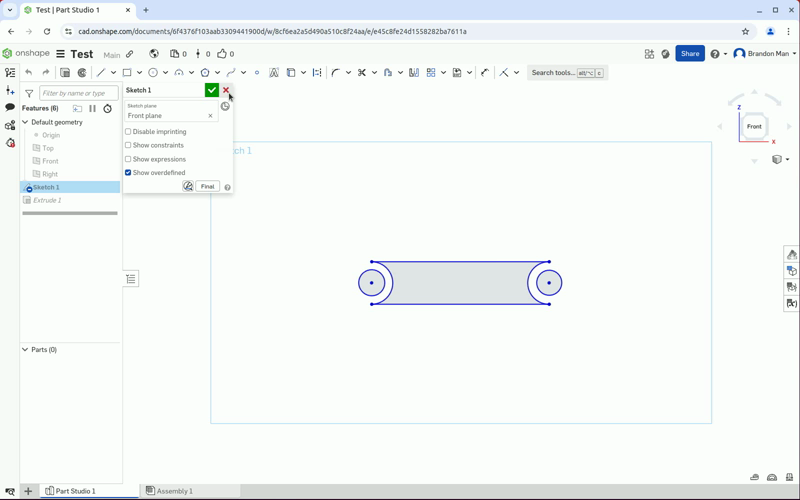
click(229, 92)
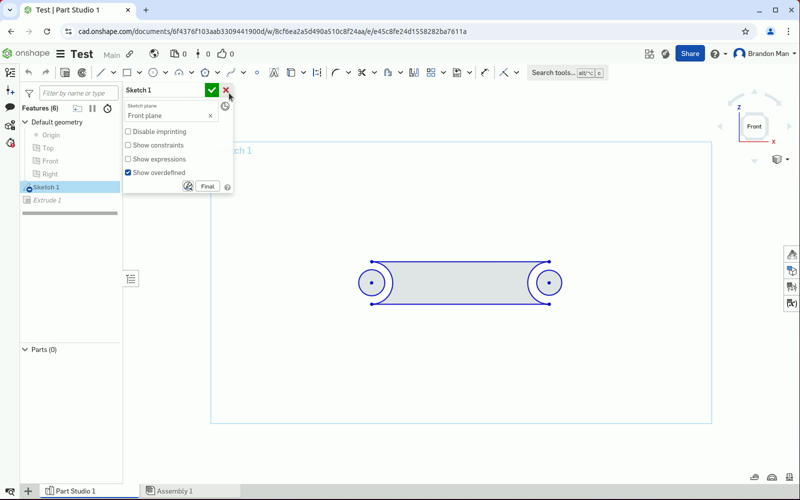
key(shift+s)
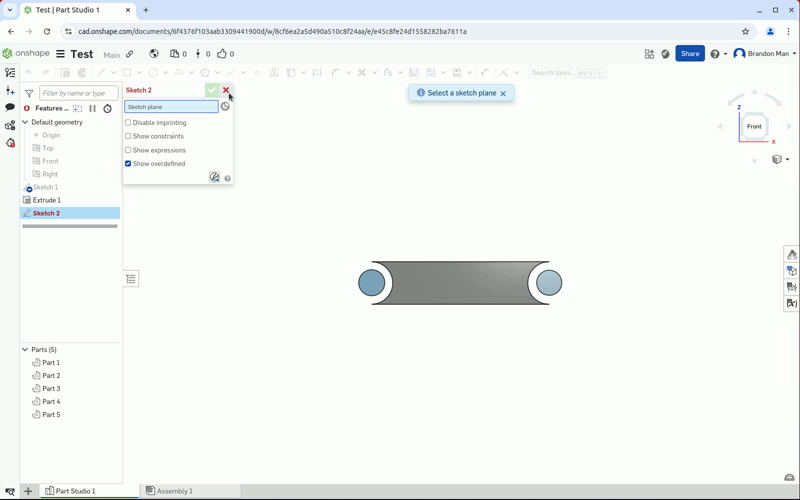
mouse_move(73, 163)
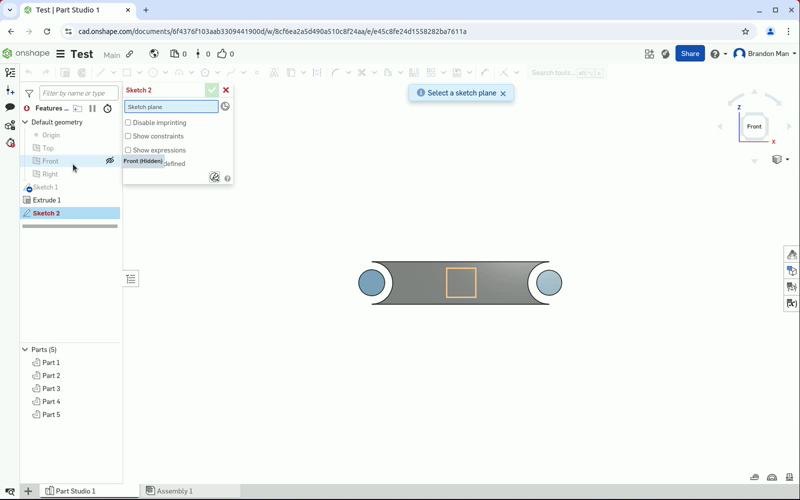
click(73, 163)
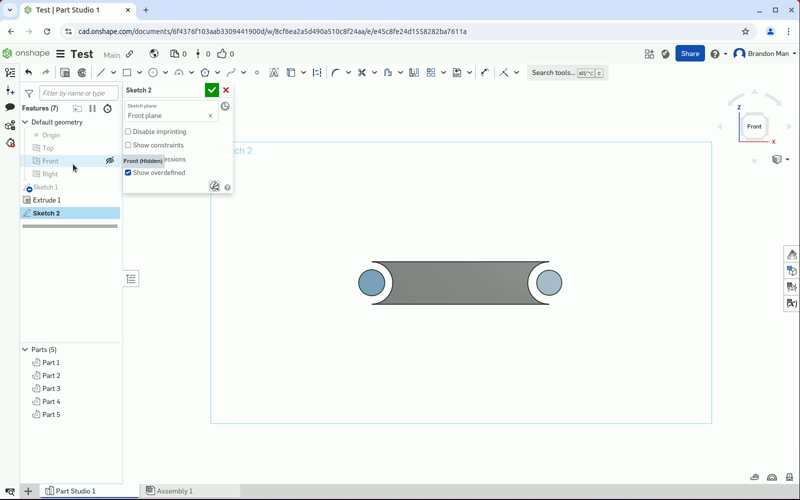
mouse_move(73, 352)
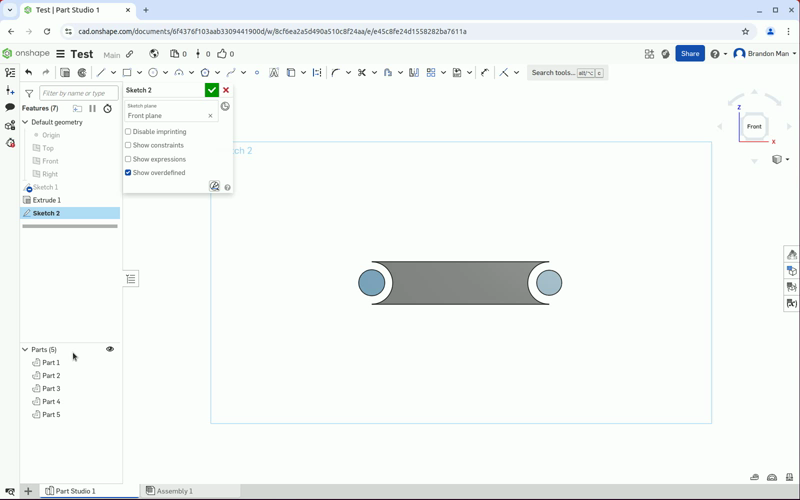
key(y)
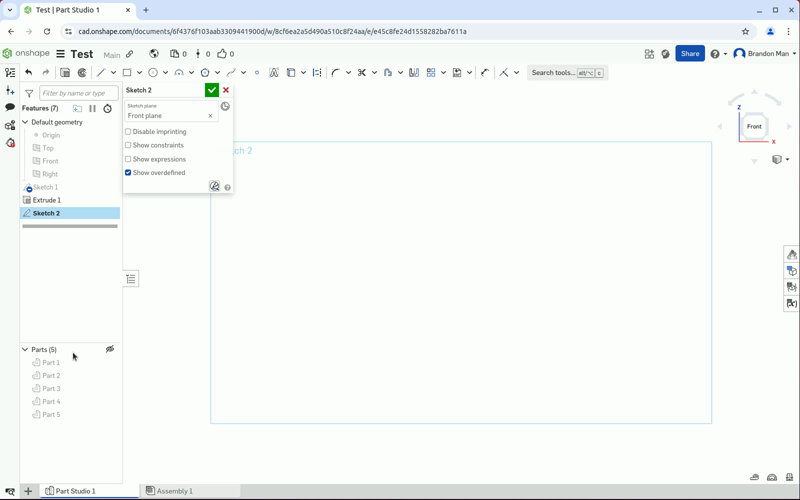
key(c)
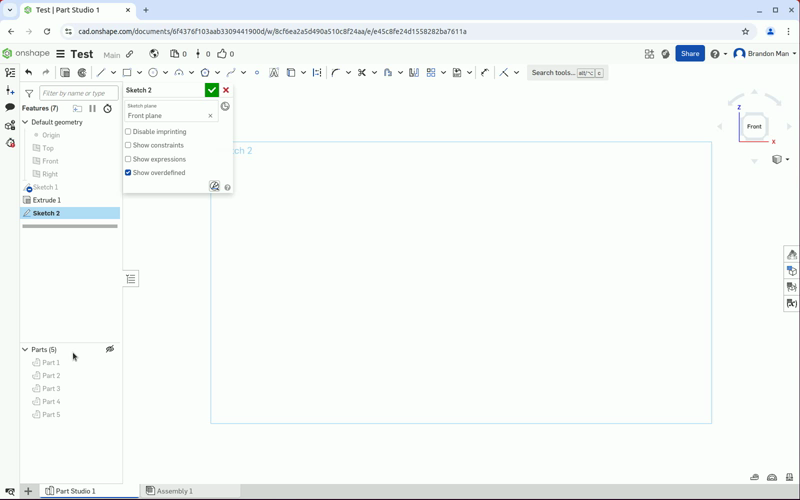
key_down(shift)
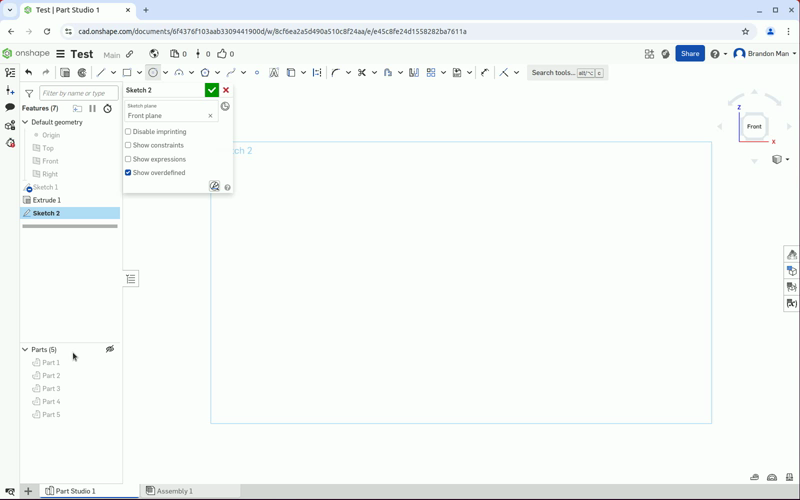
mouse_move(371, 282)
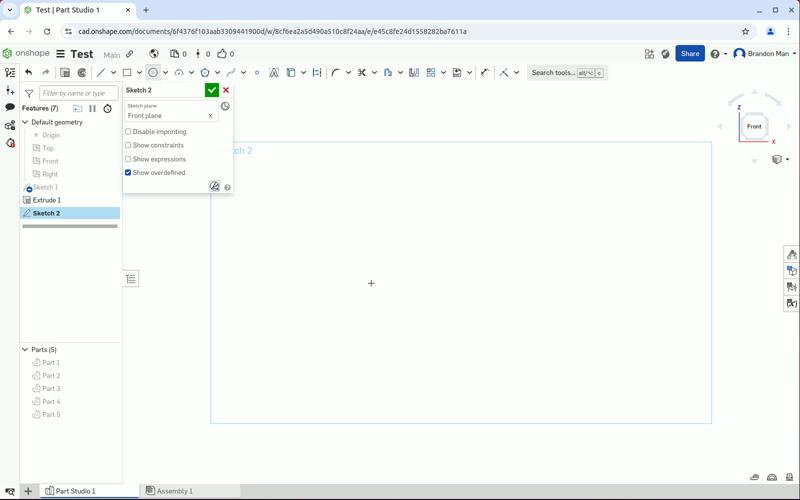
click(371, 282)
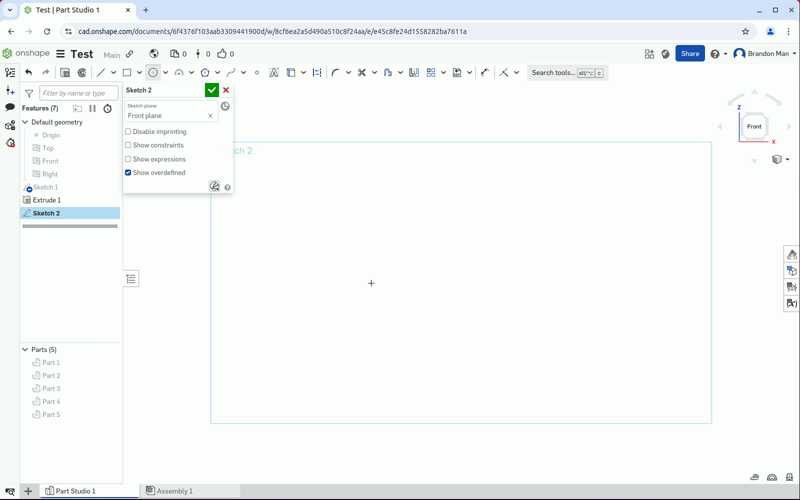
key_up(shift)
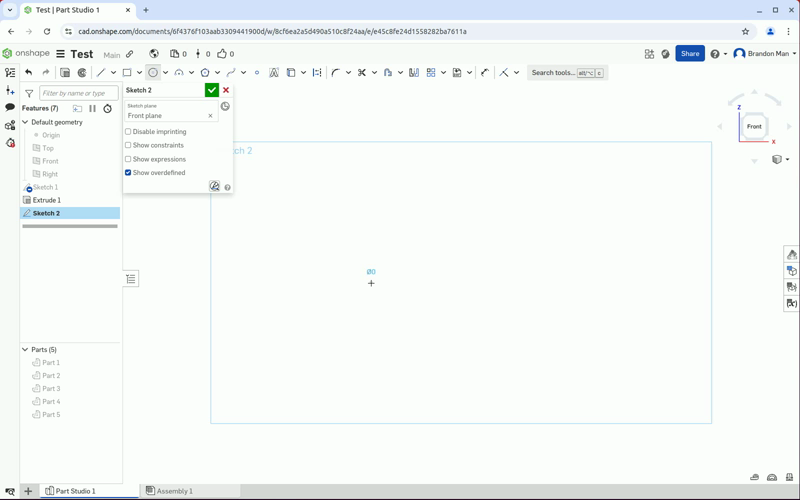
mouse_move(377, 282)
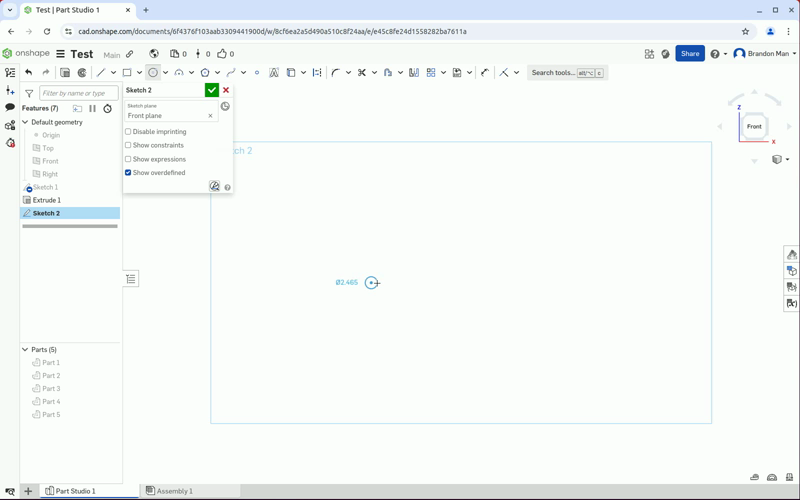
click(377, 282)
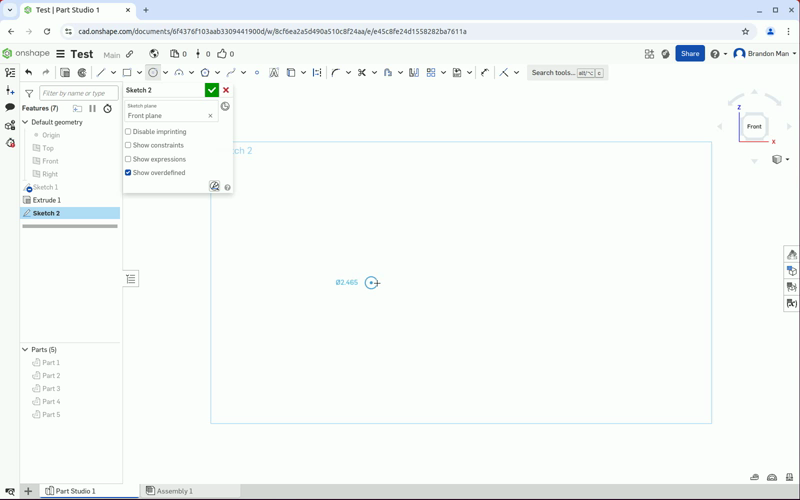
key(esc)
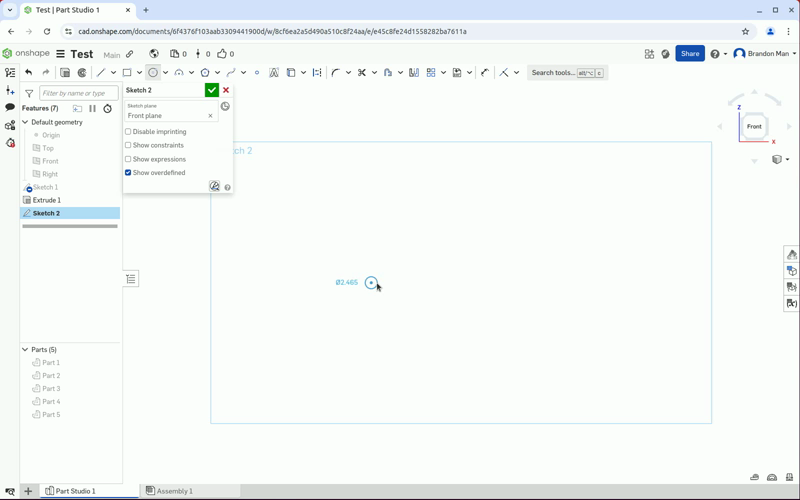
mouse_move(371, 282)
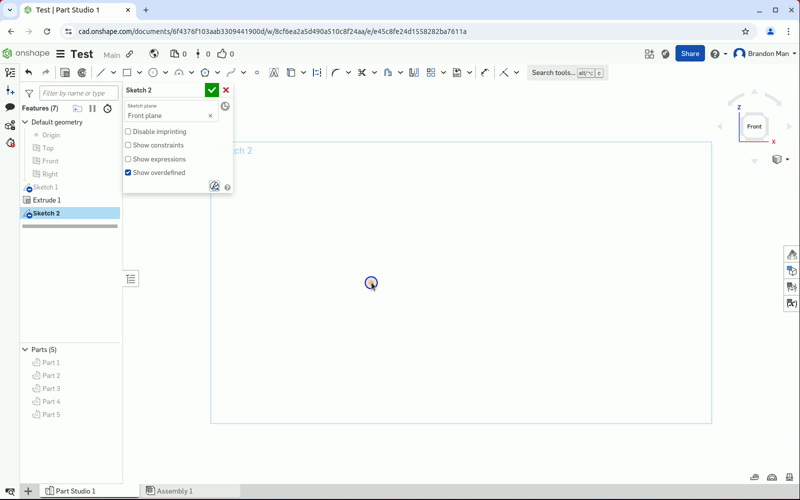
scroll(6)
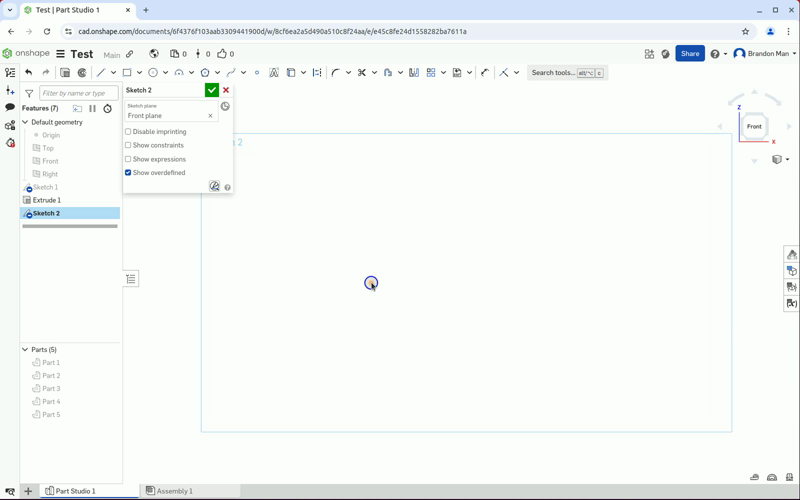
scroll(6)
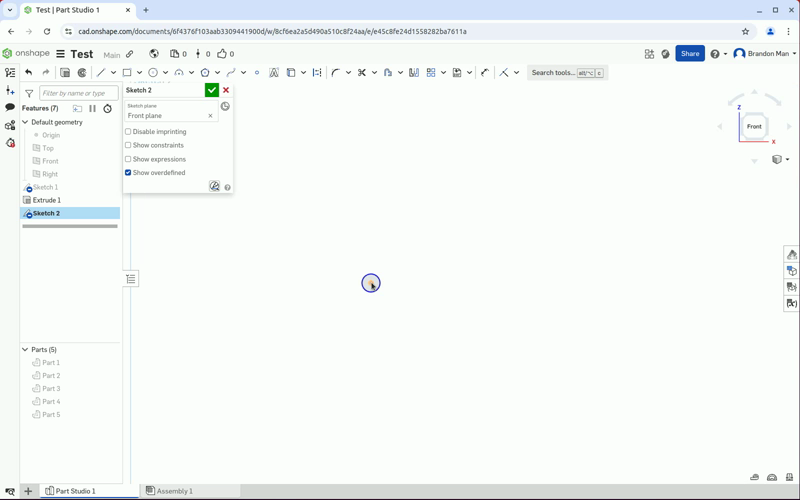
scroll(6)
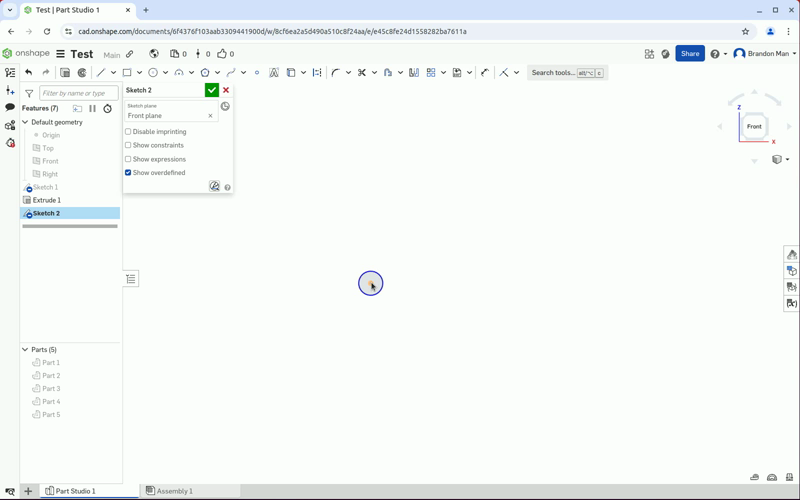
scroll(6)
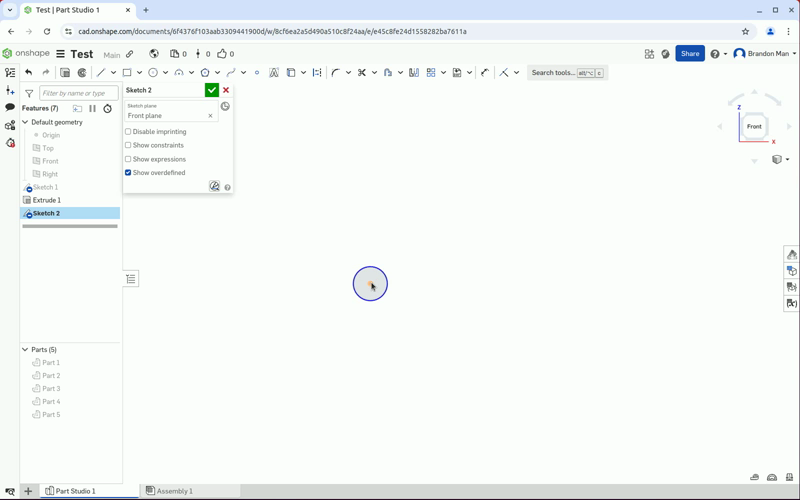
scroll(6)
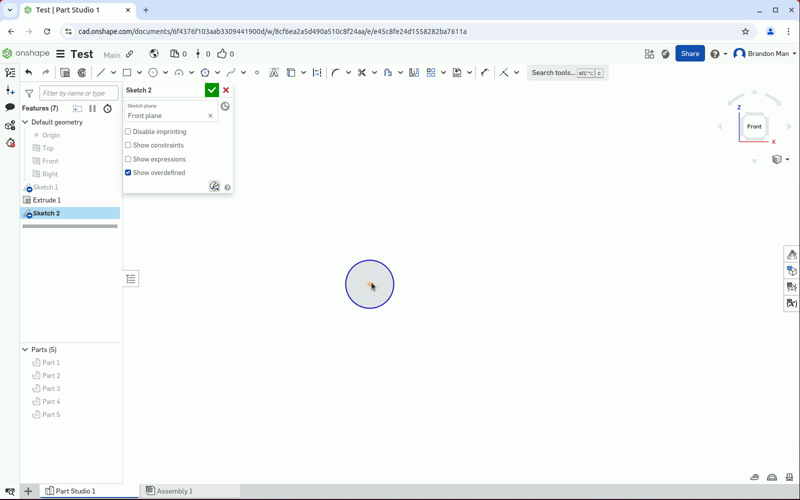
scroll(6)
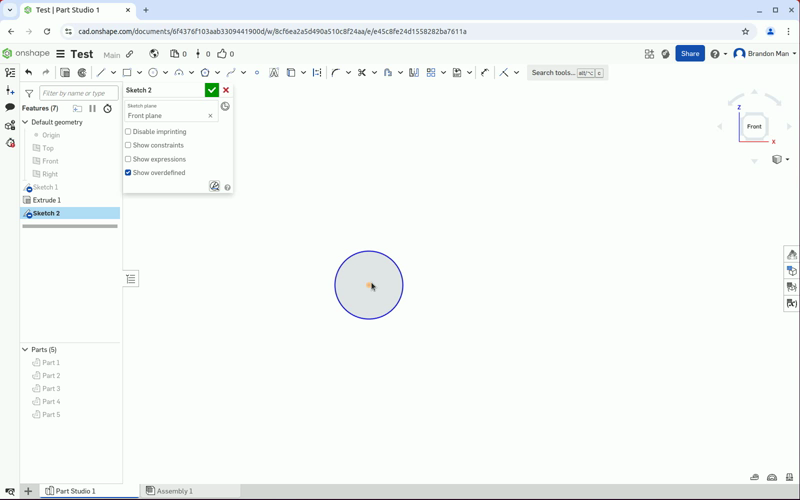
scroll(6)
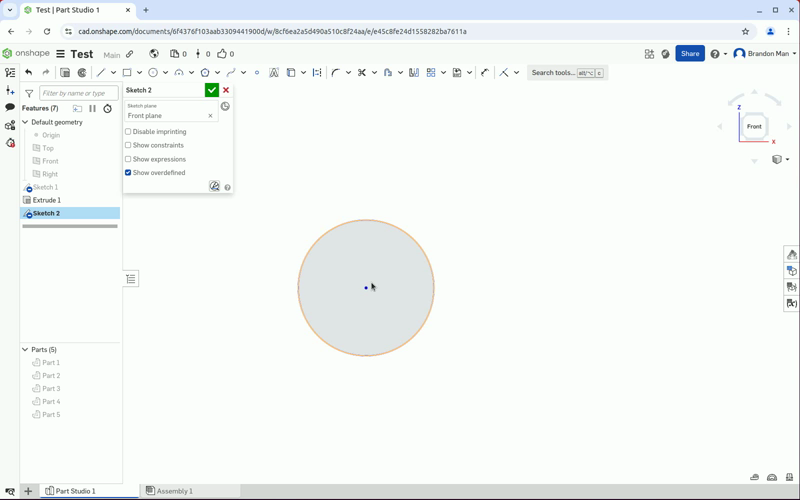
click(371, 282)
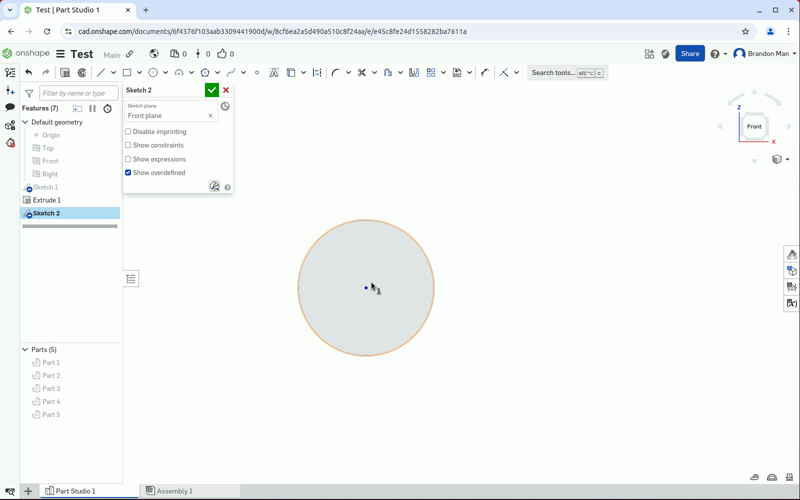
scroll(-6)
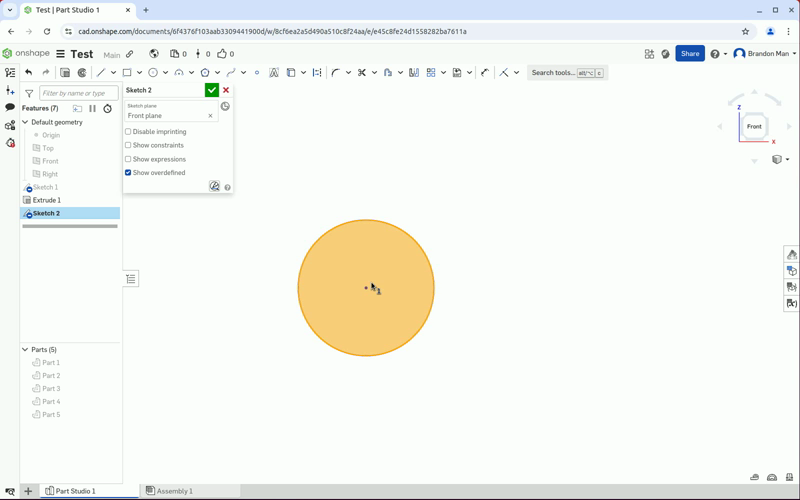
scroll(-6)
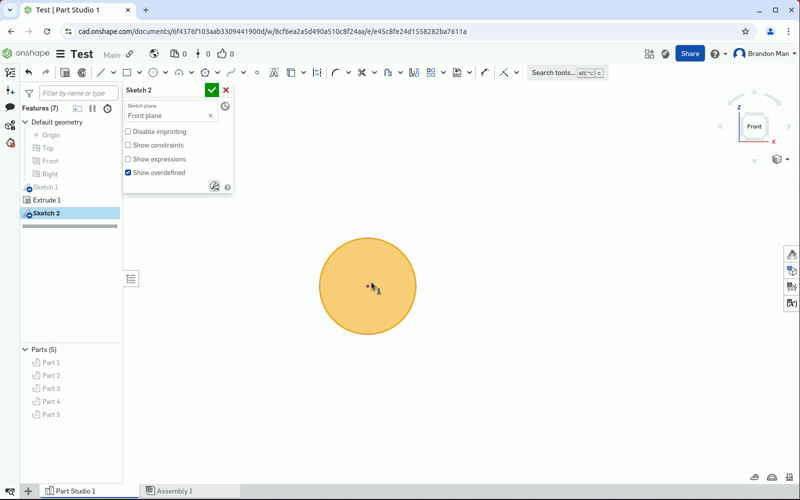
scroll(-6)
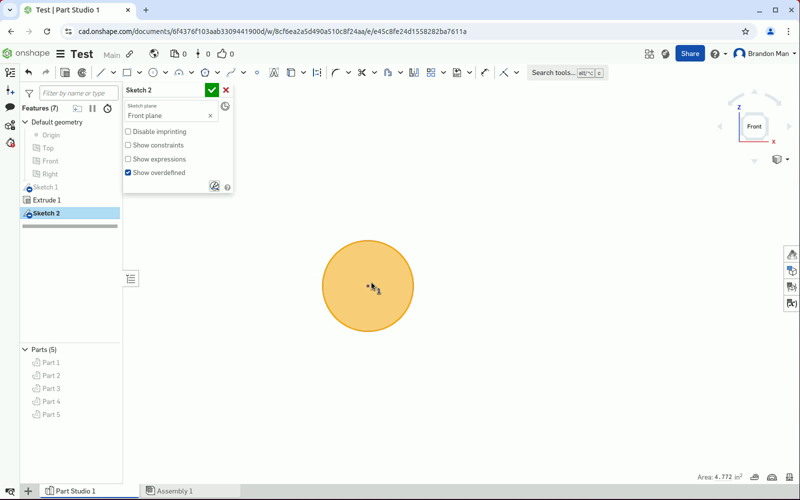
scroll(-6)
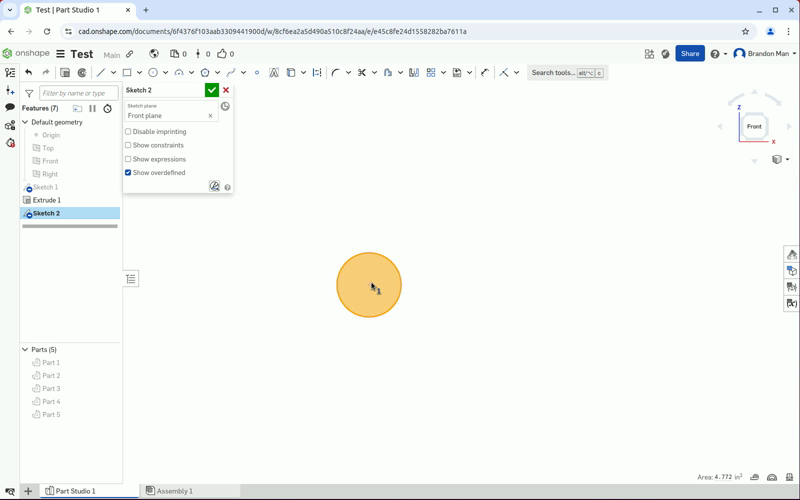
scroll(-6)
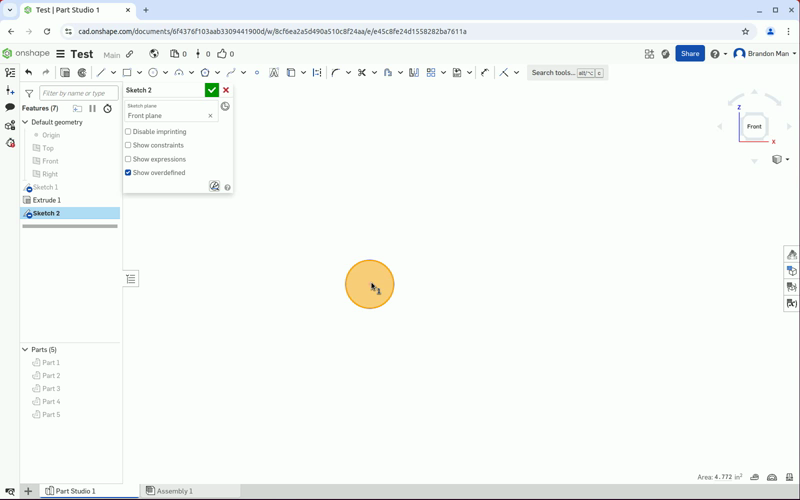
scroll(-6)
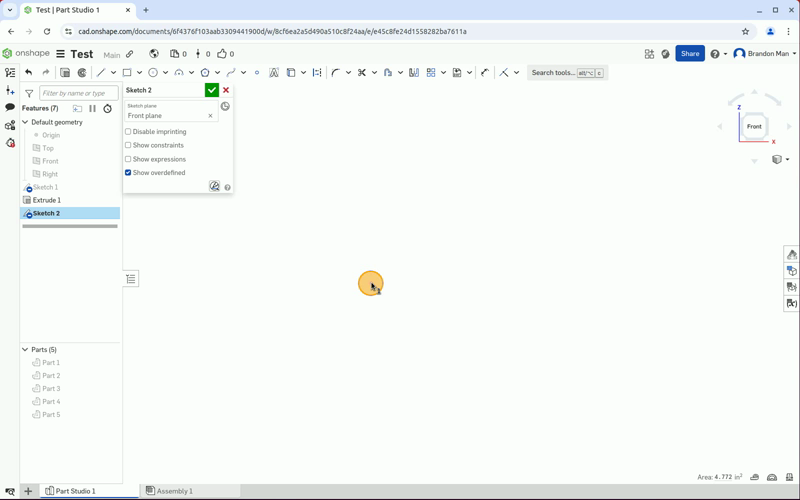
scroll(-6)
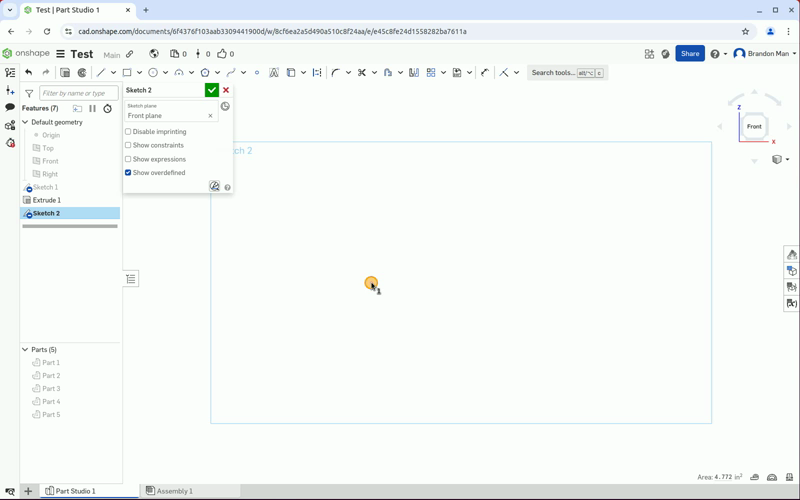
mouse_move(73, 352)
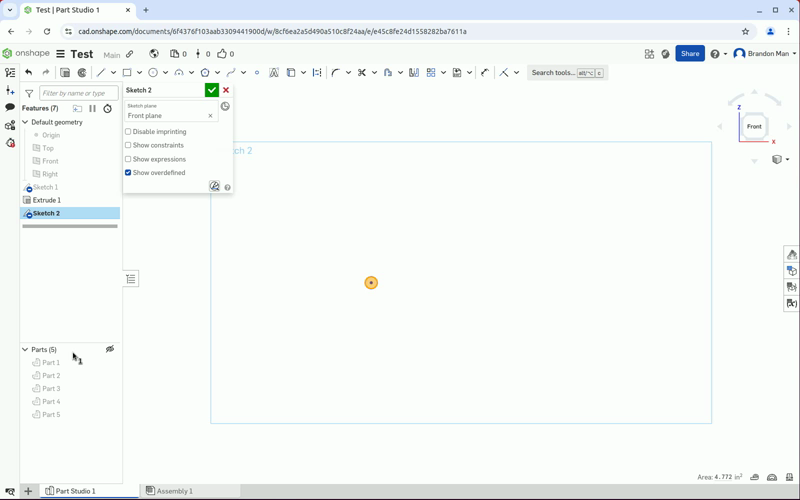
key(shift+y)
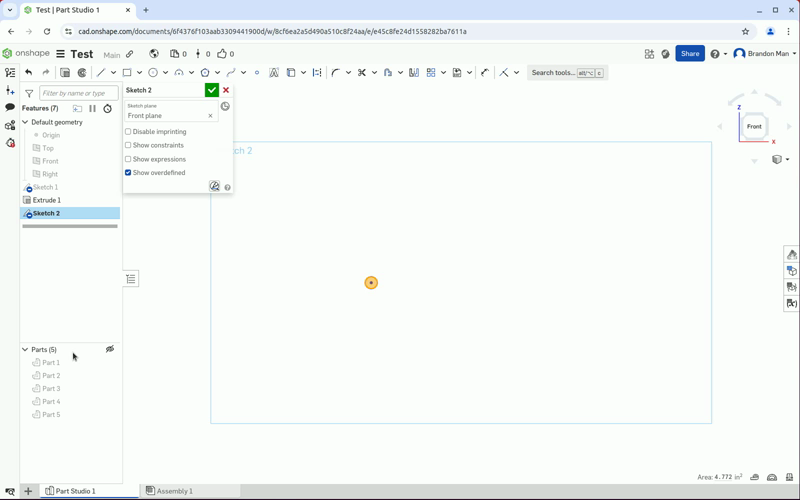
key(shift+e)
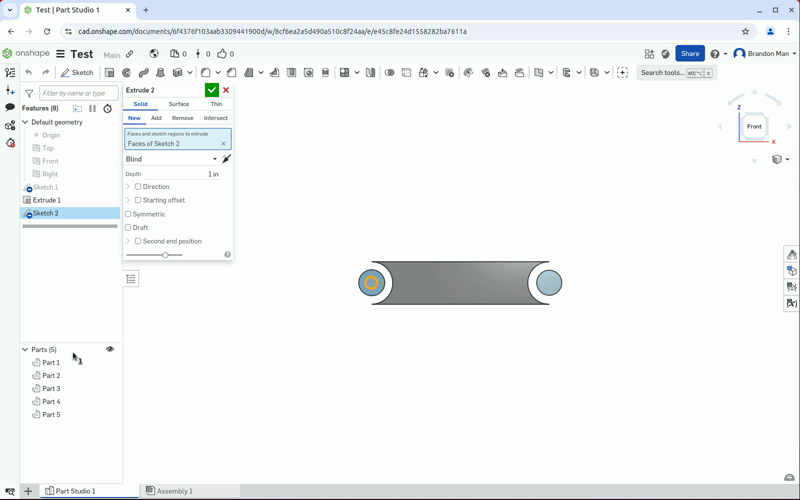
mouse_move(143, 106)
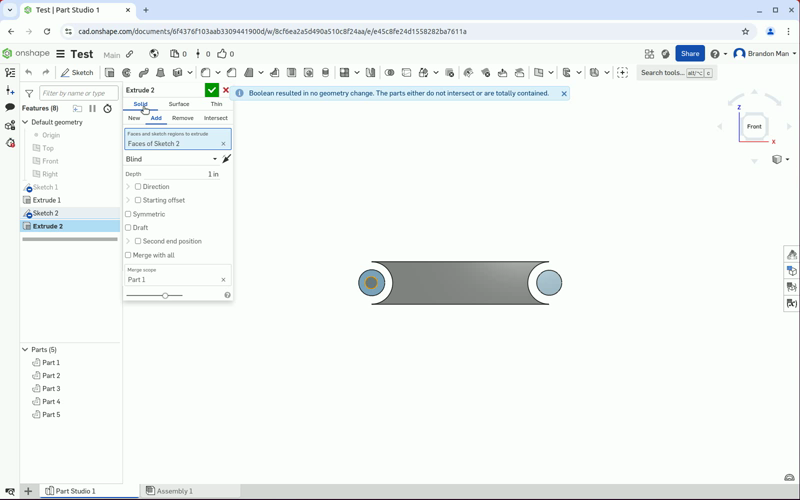
click(143, 106)
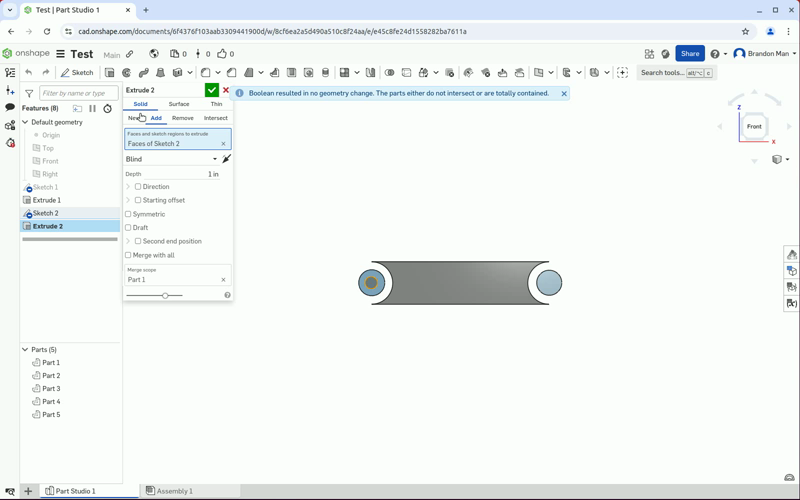
mouse_move(137, 120)
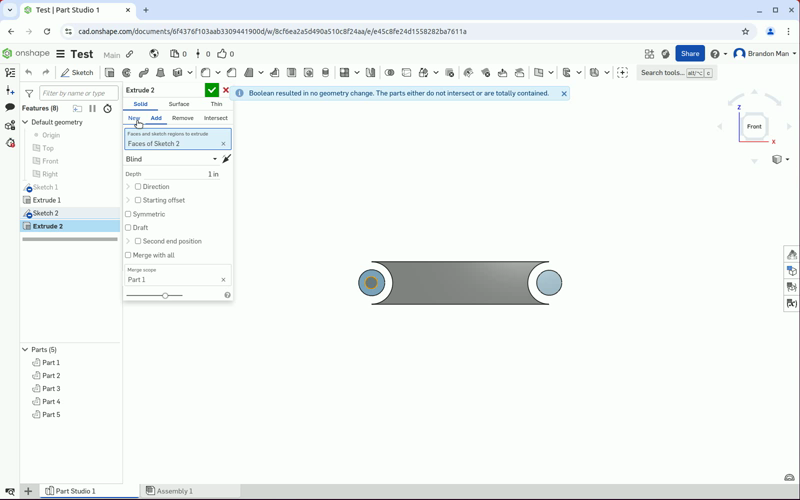
click(137, 120)
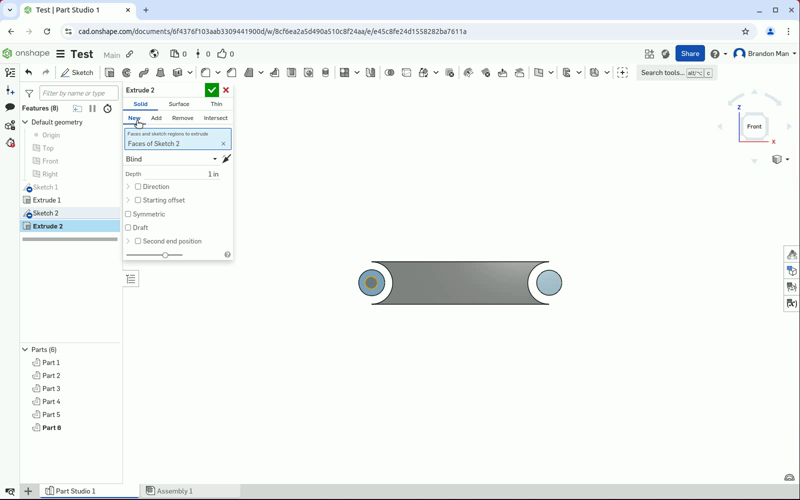
key(tab, 4)
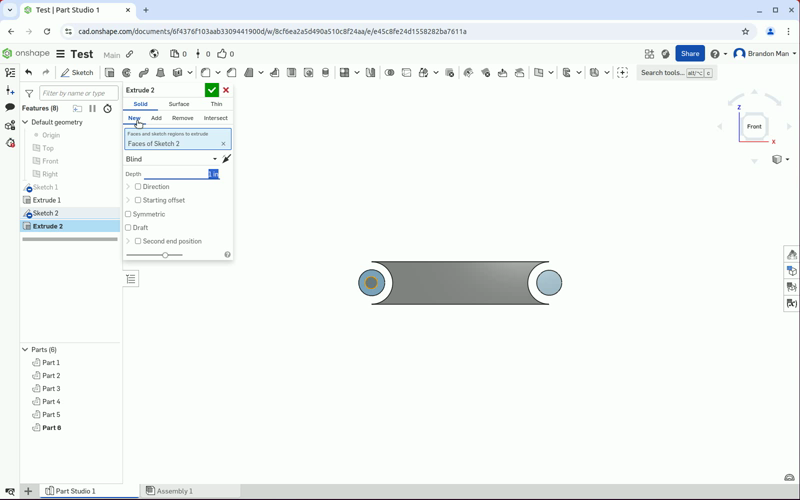
text(2.888)
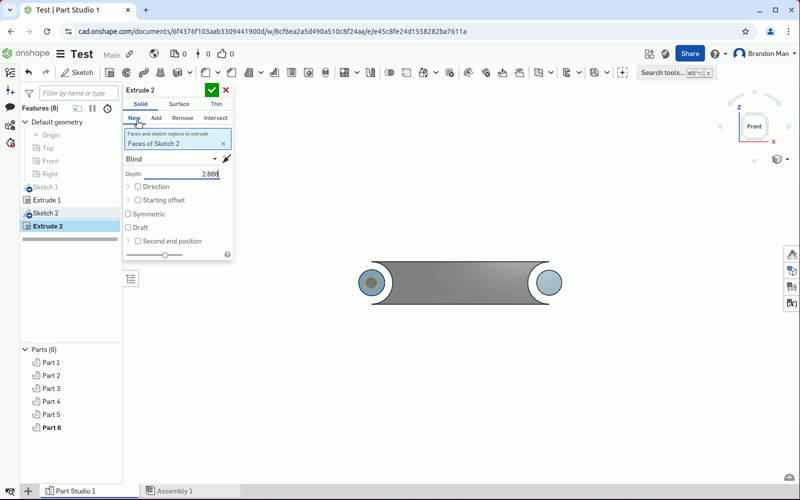
key(tab, 3)
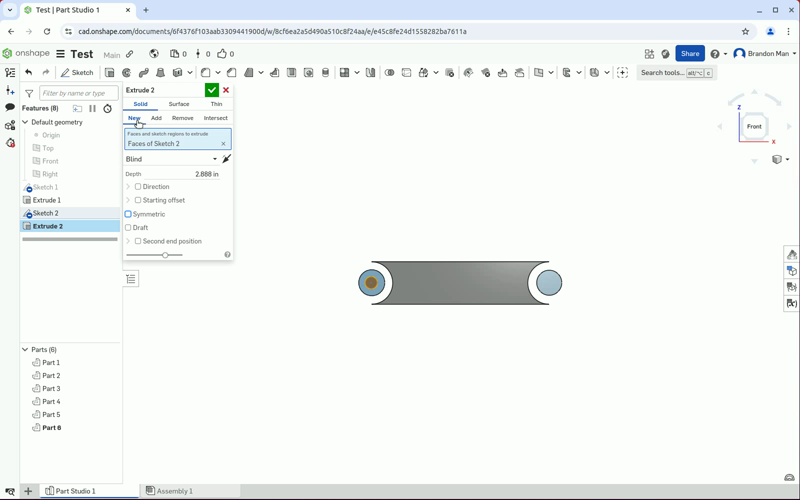
key(space)
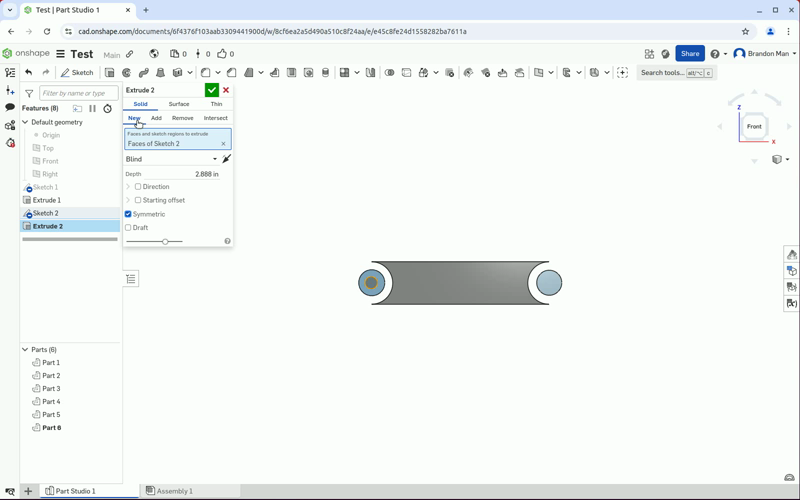
key(enter)
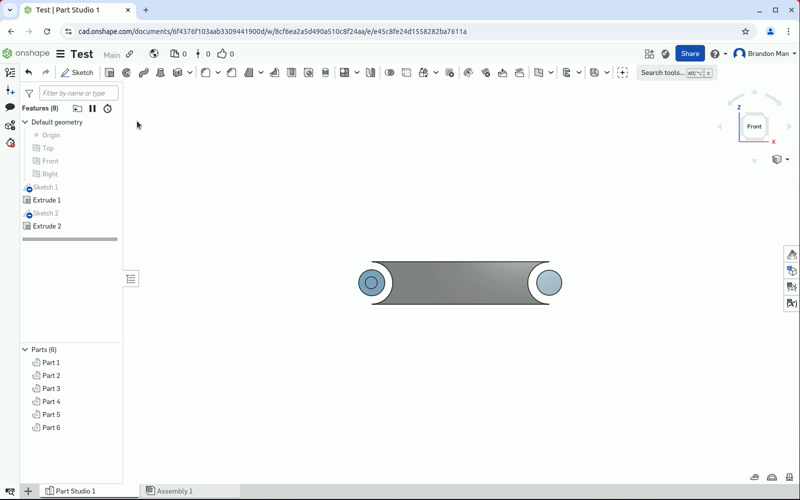
key(shift+h)
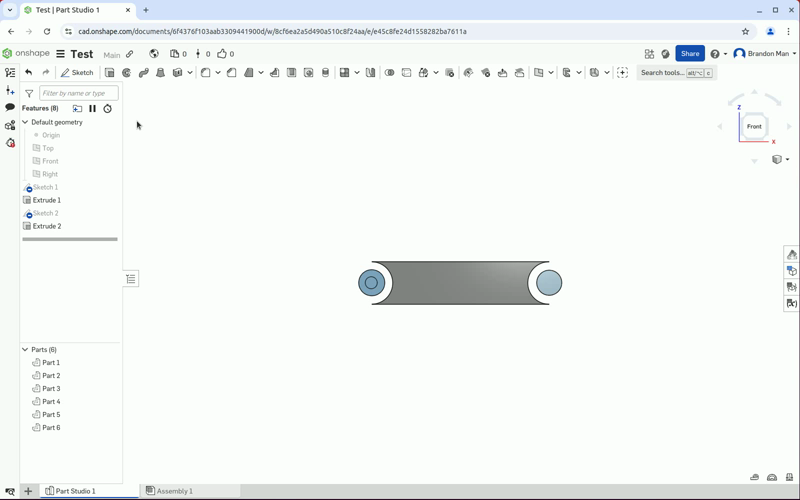
key(shift+h)
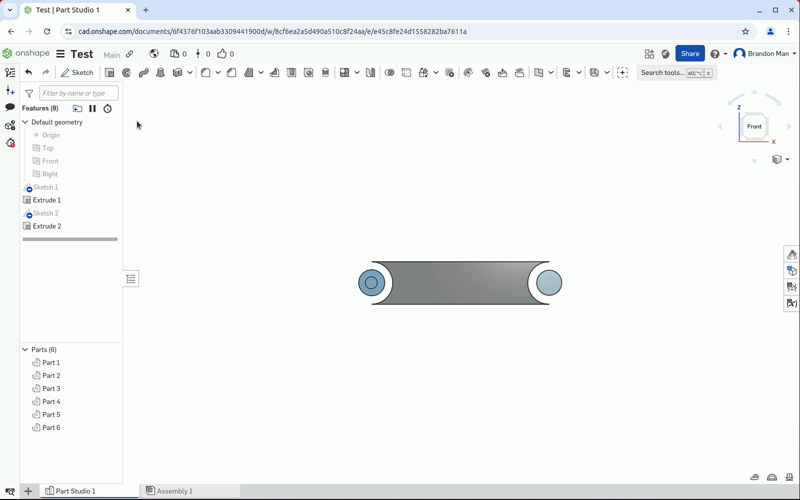
mouse_move(73, 189)
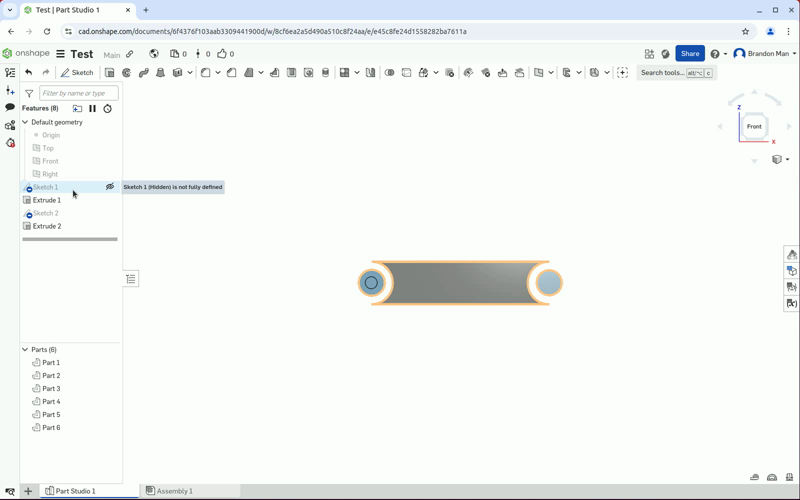
click(73, 189)
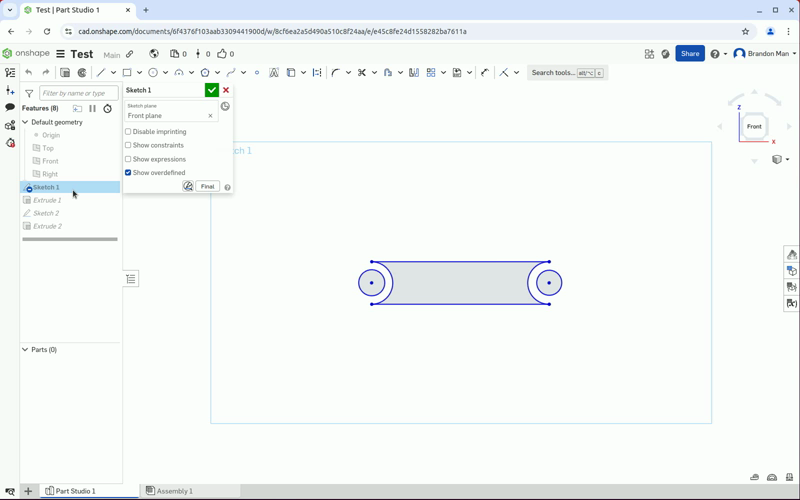
mouse_move(229, 92)
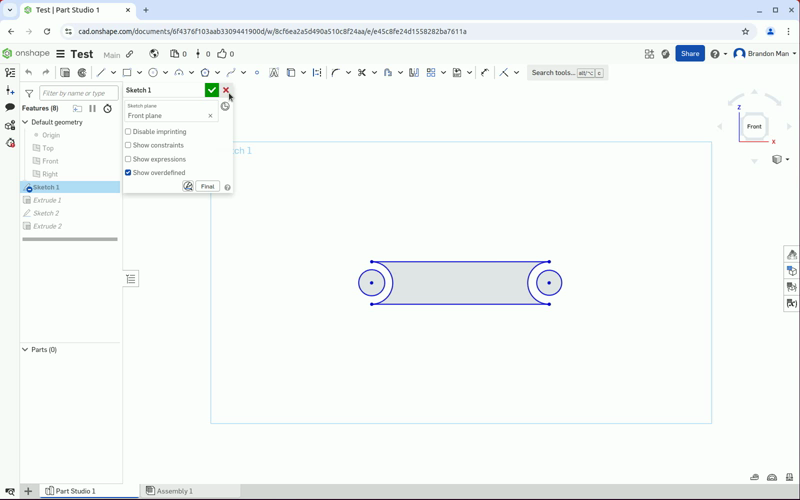
click(229, 92)
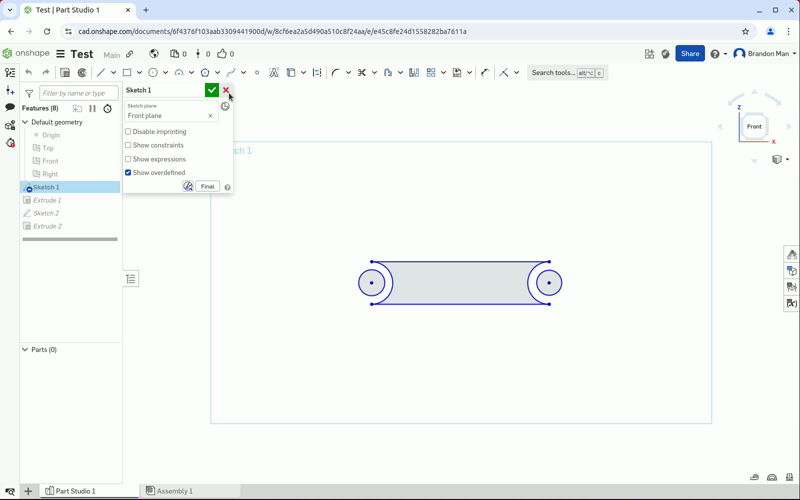
key(shift+s)
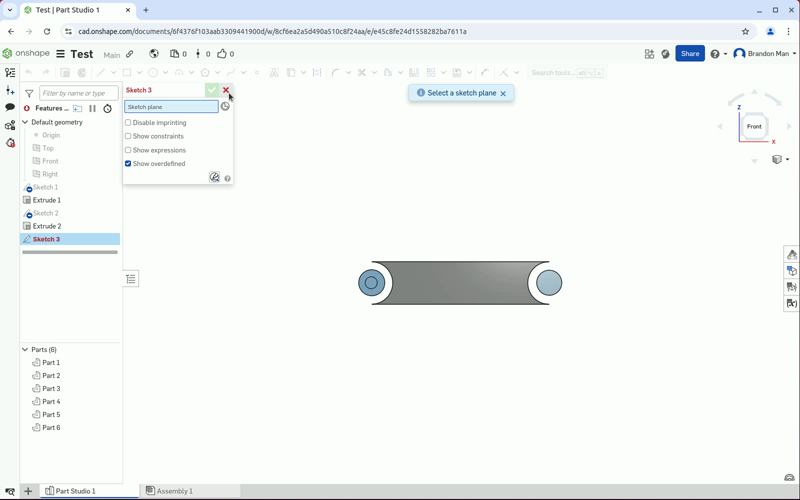
mouse_move(73, 163)
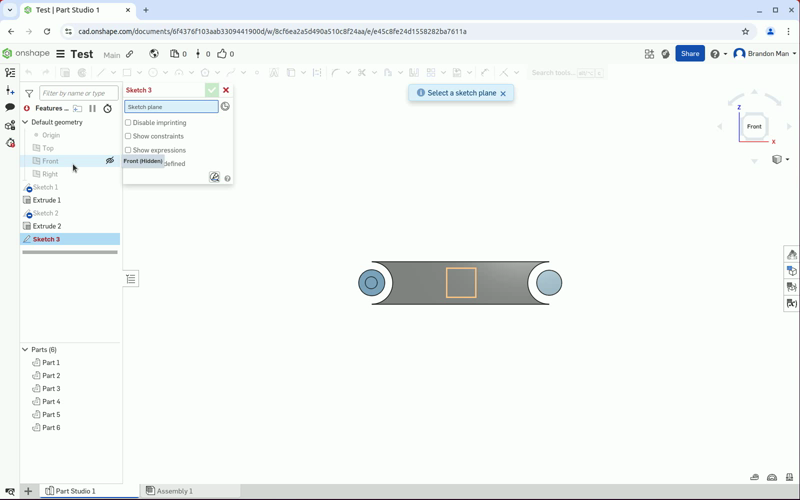
click(73, 163)
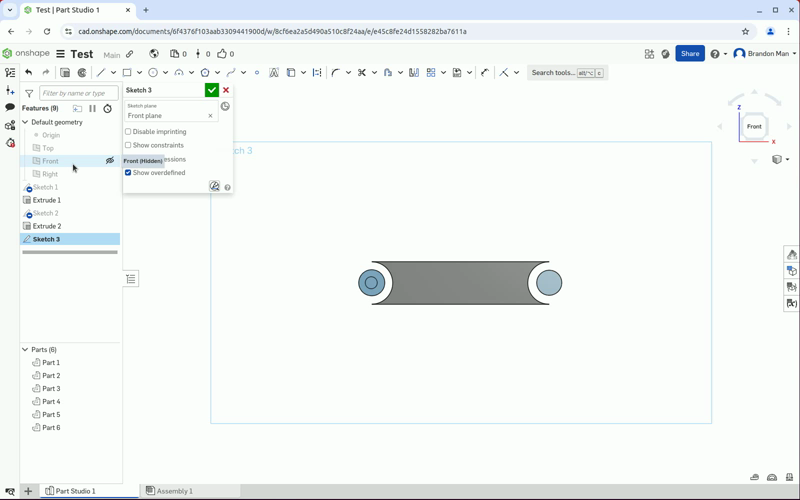
mouse_move(73, 352)
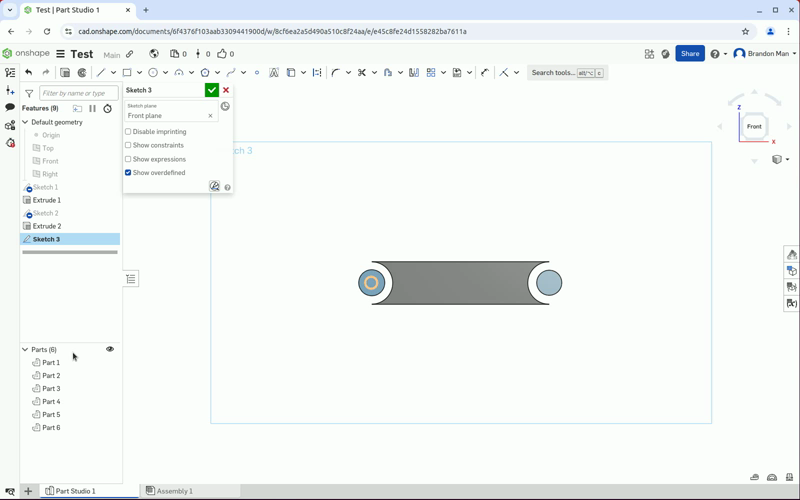
key(y)
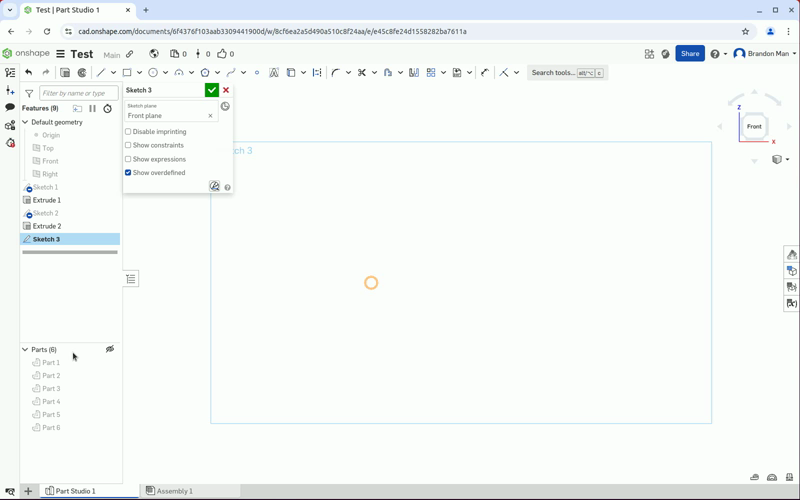
key(c)
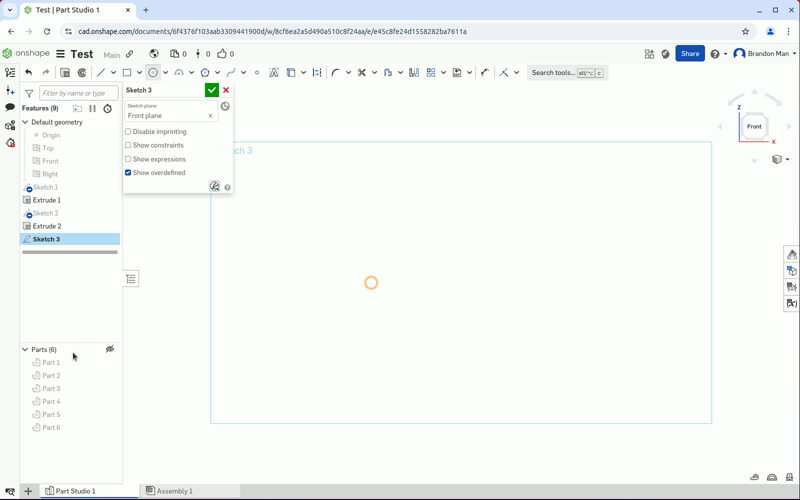
key_down(shift)
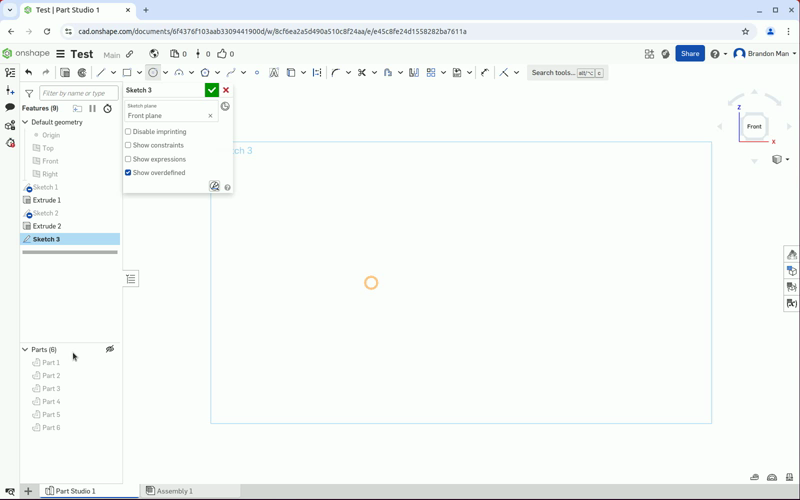
mouse_move(551, 282)
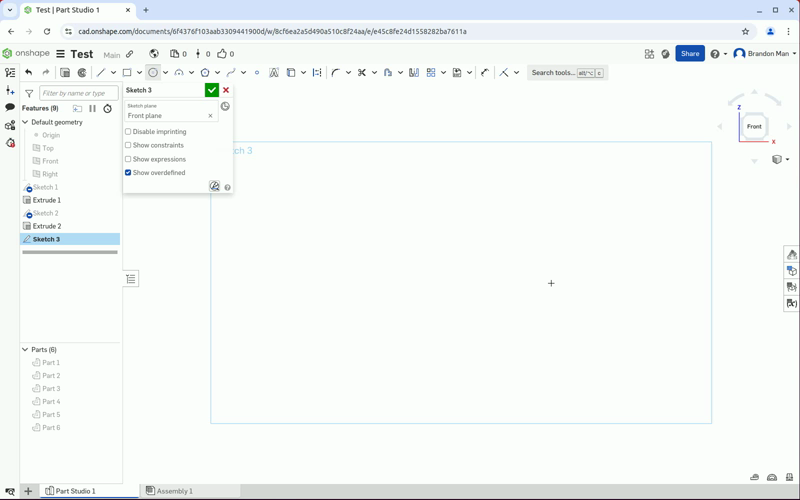
click(551, 282)
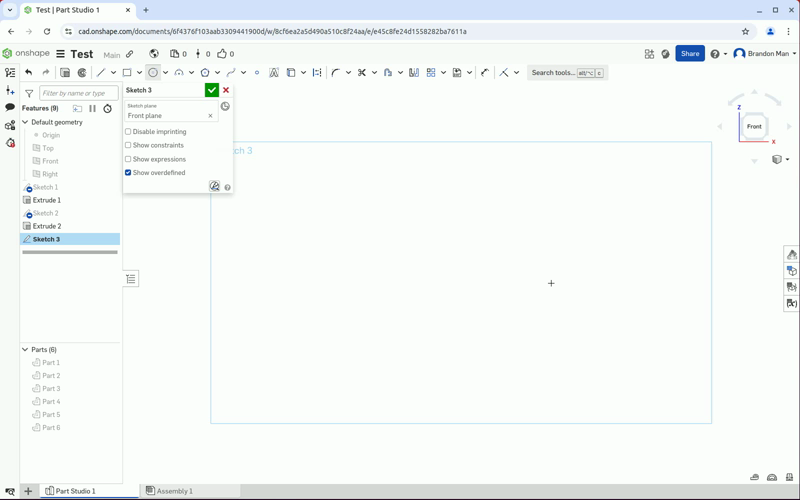
key_up(shift)
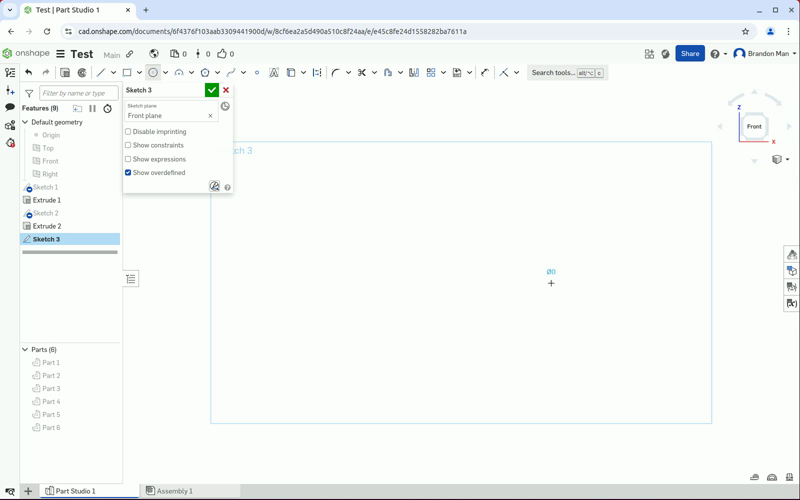
mouse_move(557, 282)
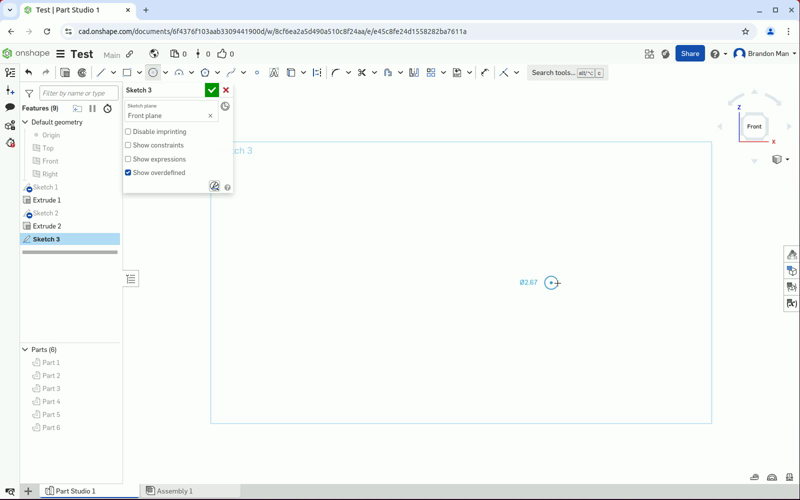
click(557, 282)
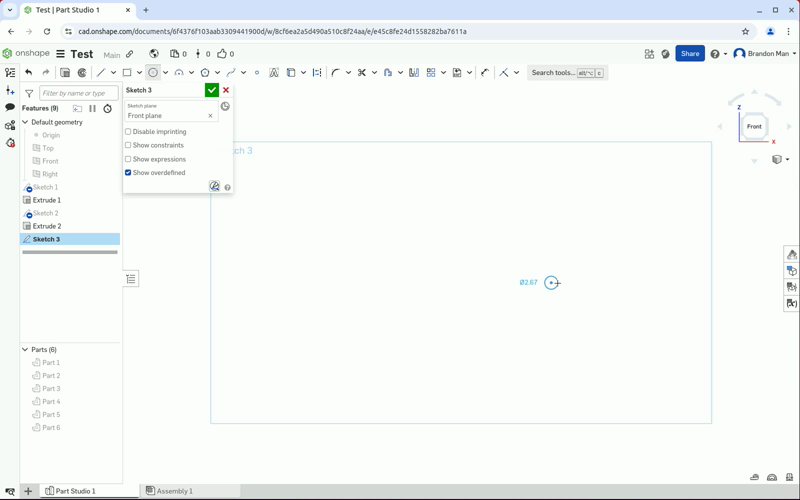
key(esc)
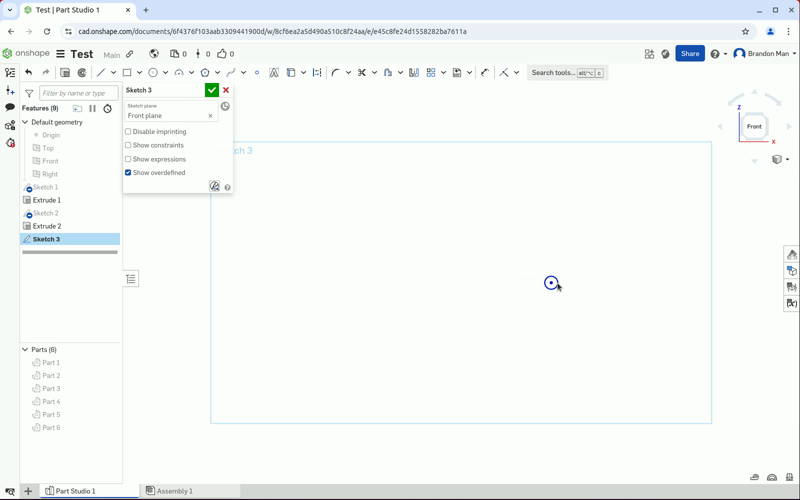
mouse_move(552, 280)
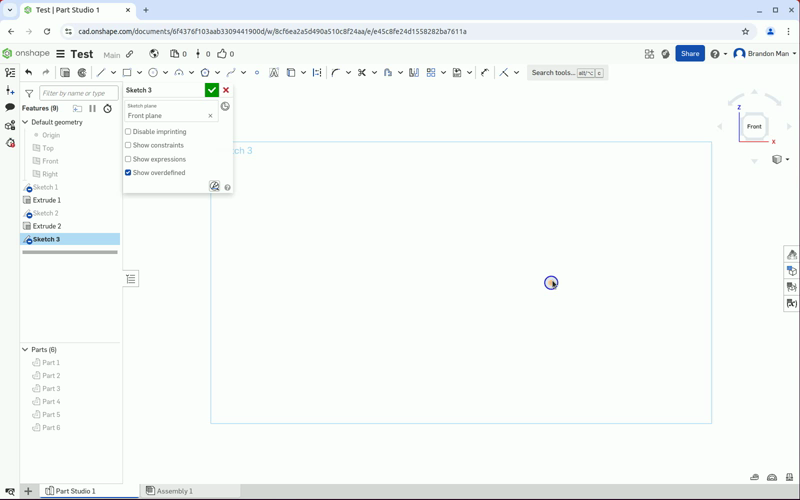
scroll(6)
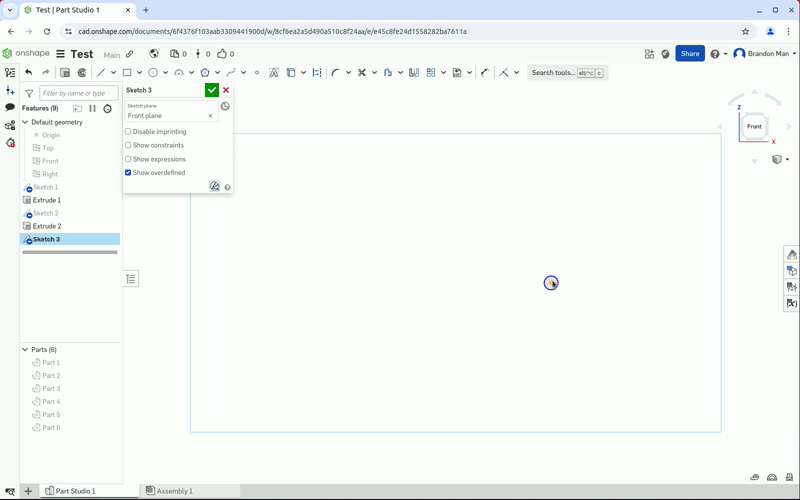
scroll(6)
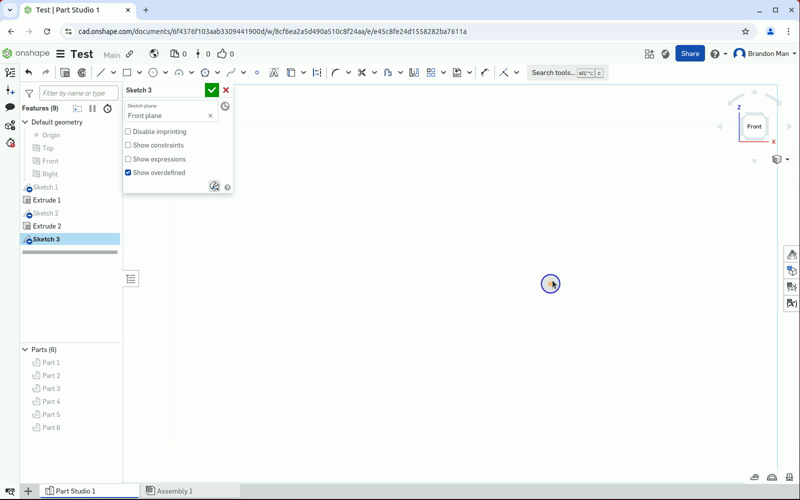
scroll(6)
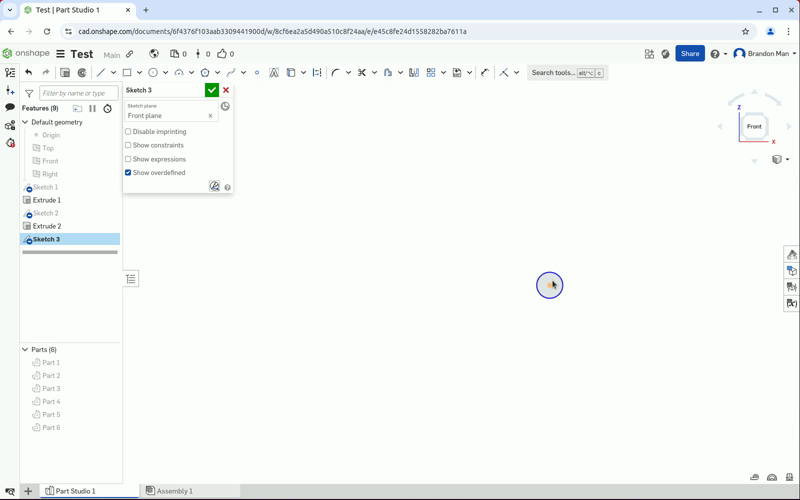
scroll(6)
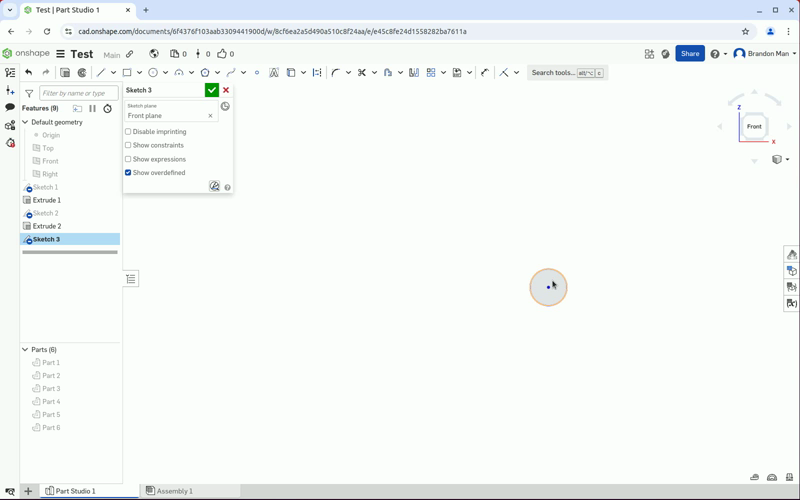
scroll(6)
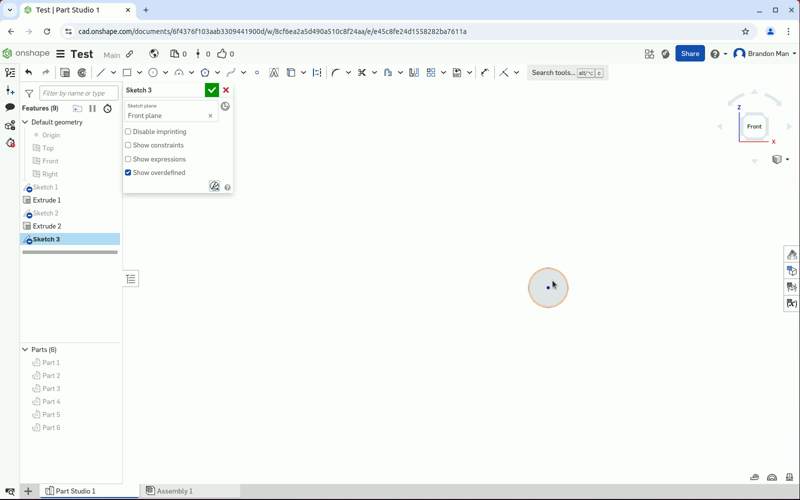
scroll(6)
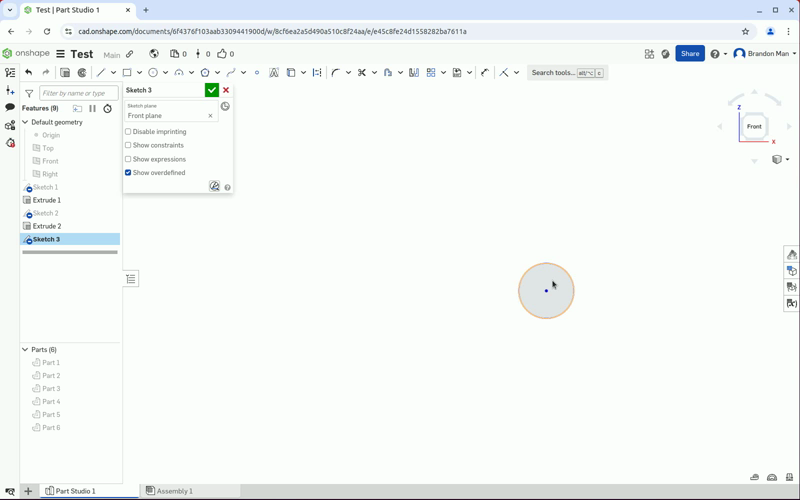
scroll(6)
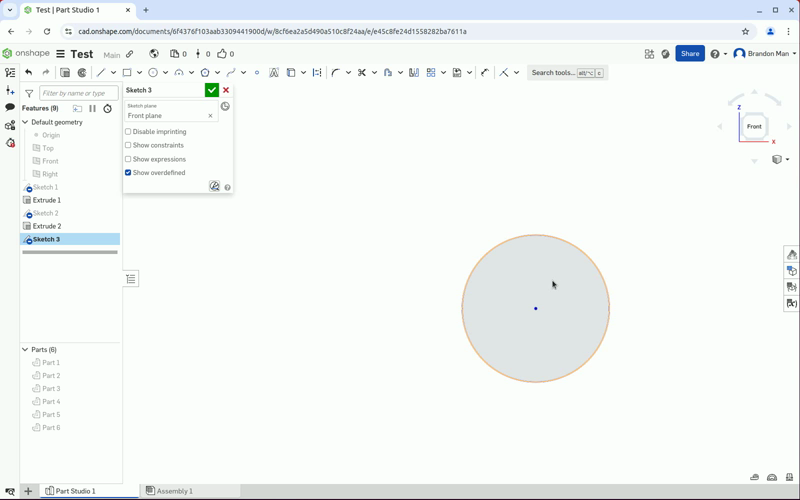
click(552, 280)
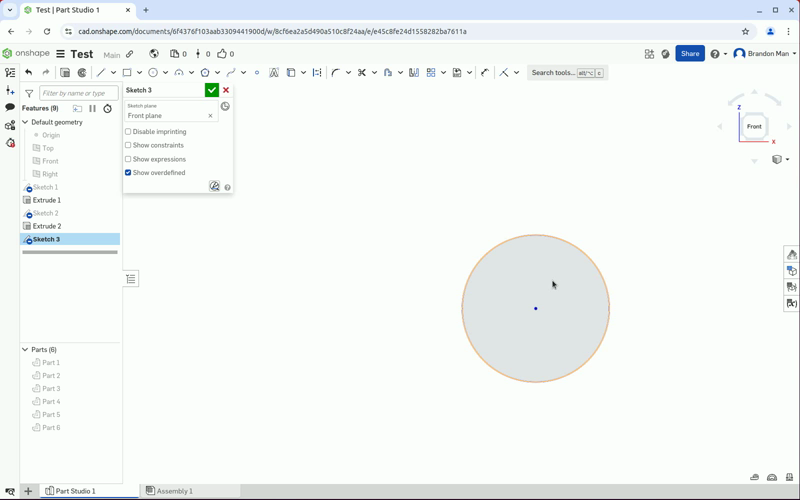
scroll(-6)
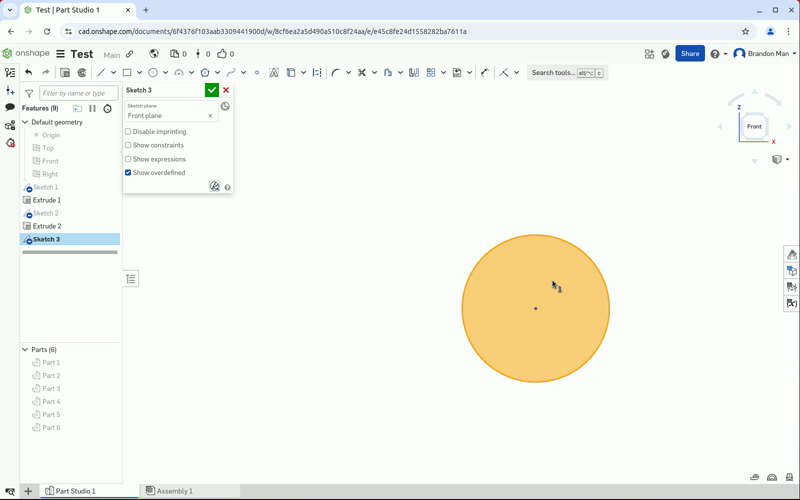
scroll(-6)
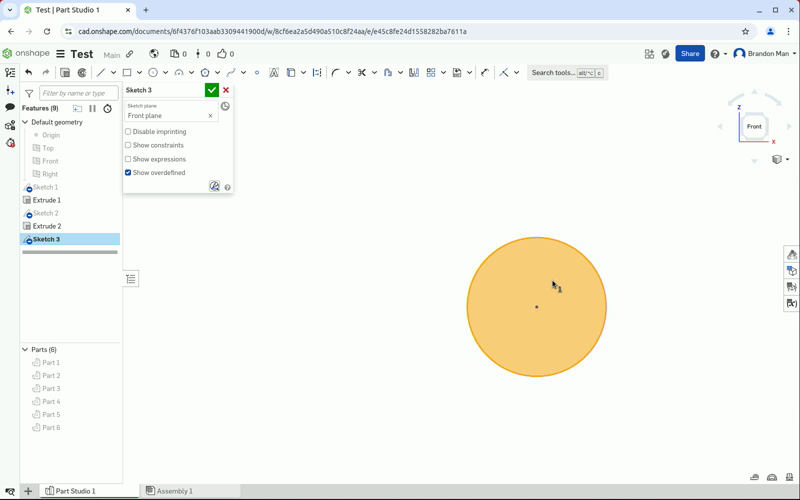
scroll(-6)
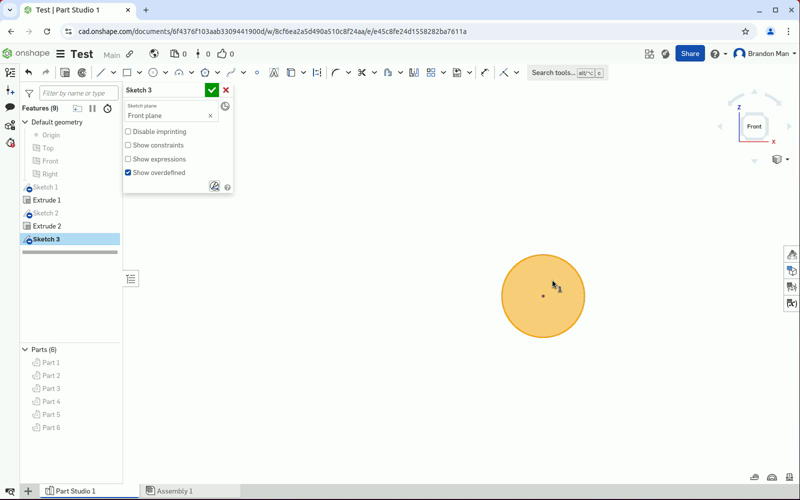
scroll(-6)
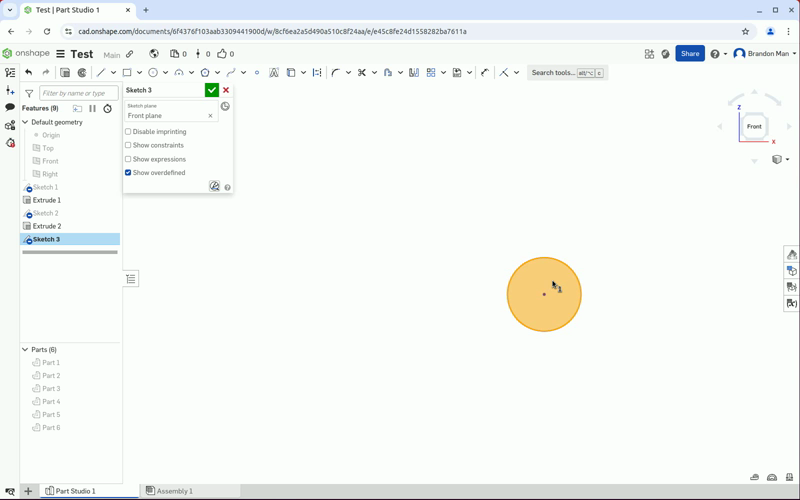
scroll(-6)
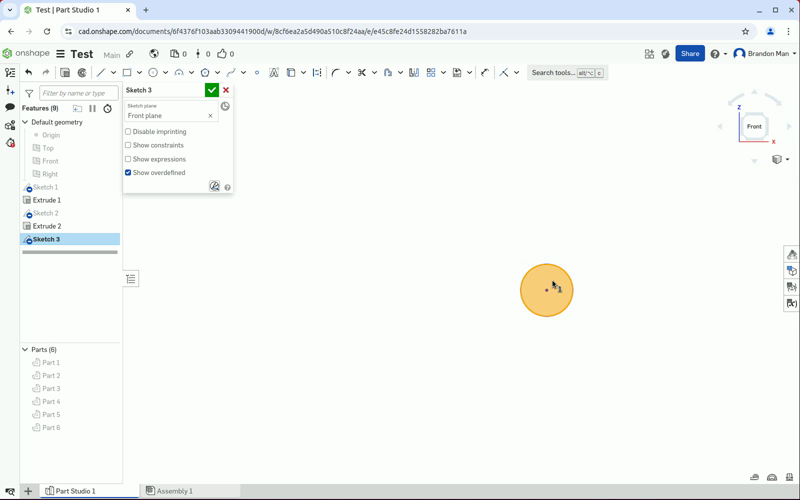
scroll(-6)
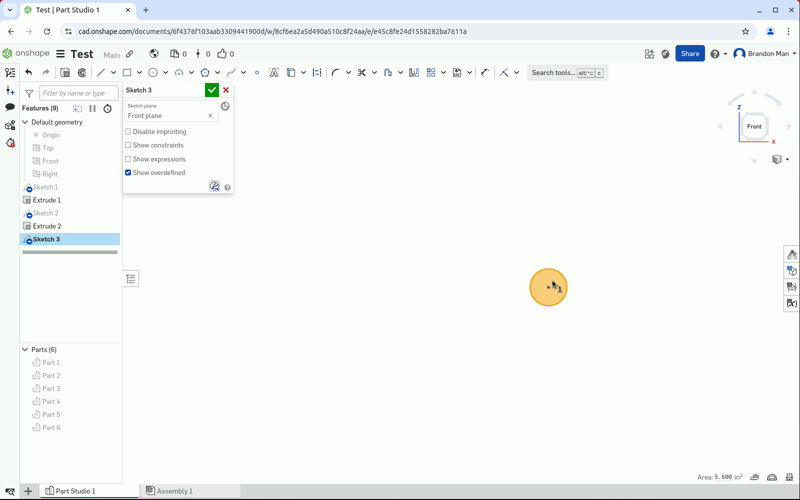
scroll(-6)
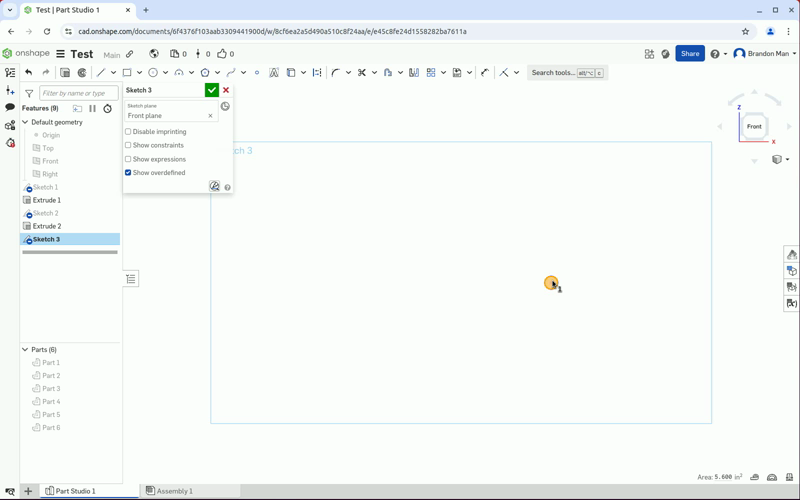
mouse_move(73, 352)
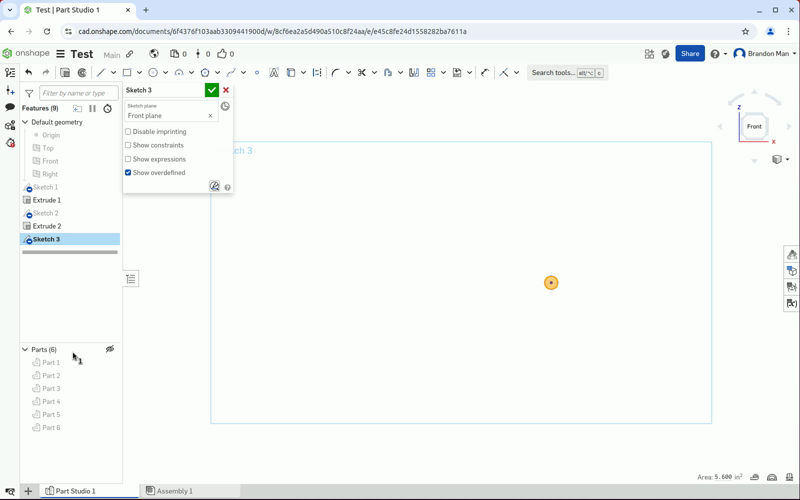
key(shift+y)
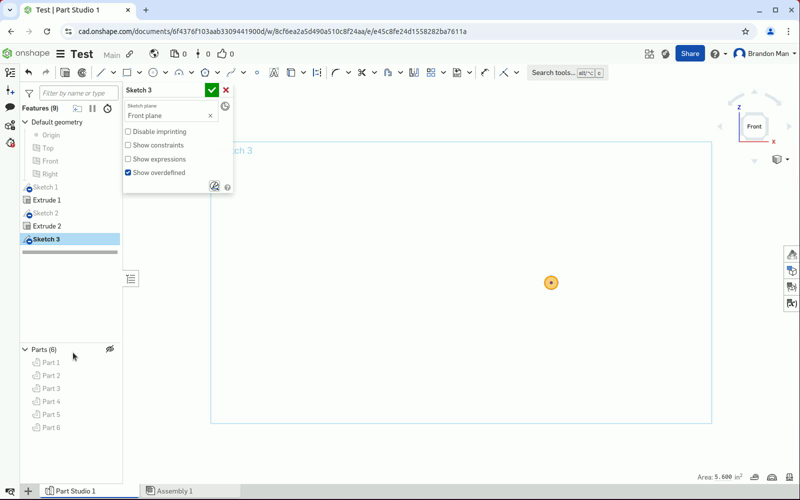
key(shift+e)
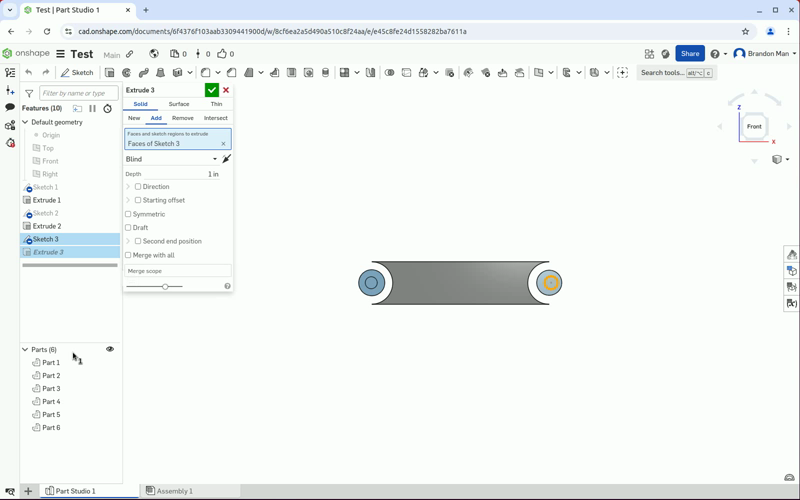
mouse_move(143, 106)
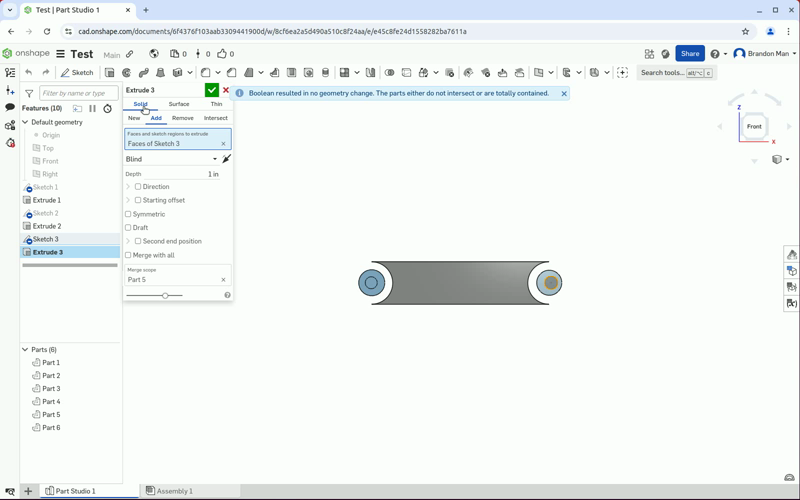
click(143, 106)
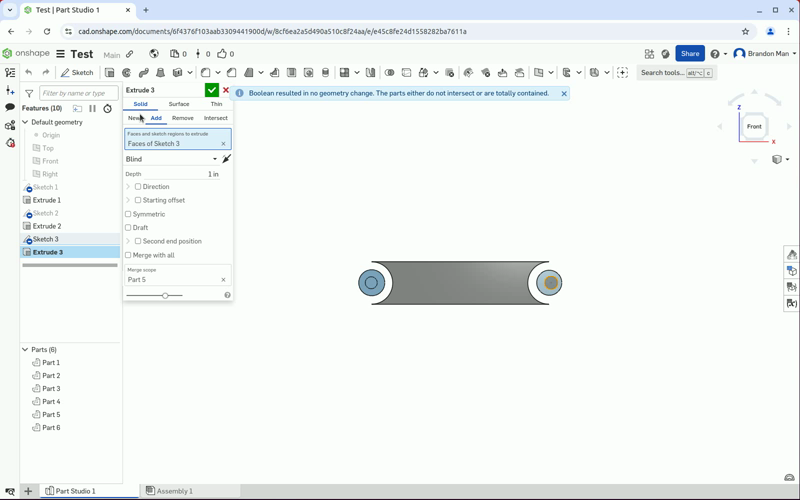
mouse_move(137, 120)
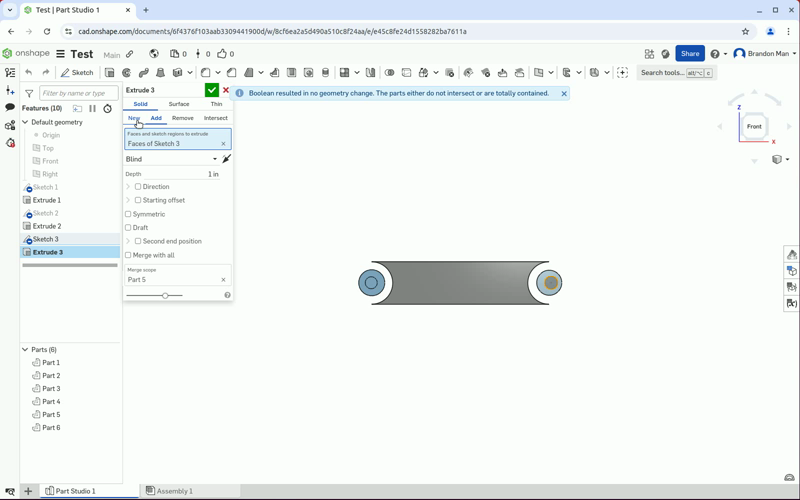
click(137, 120)
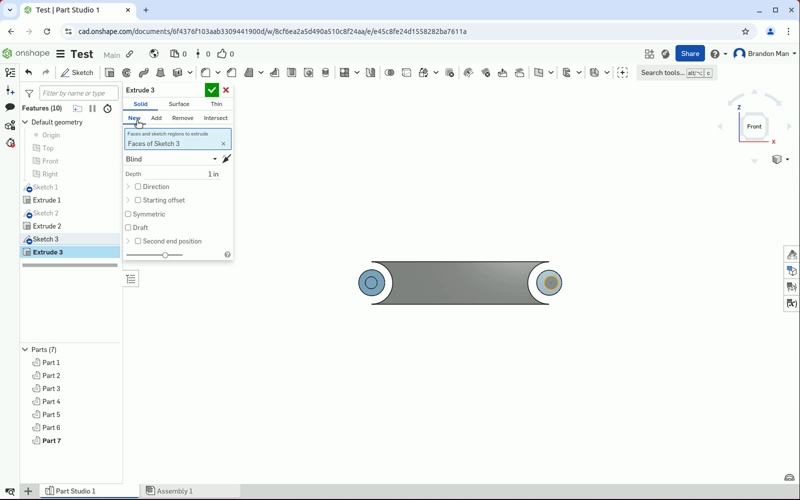
key(tab, 4)
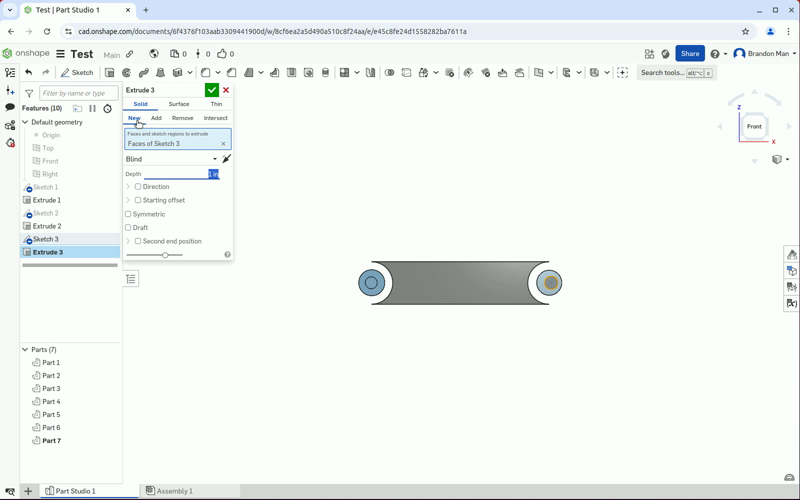
text(2.888)
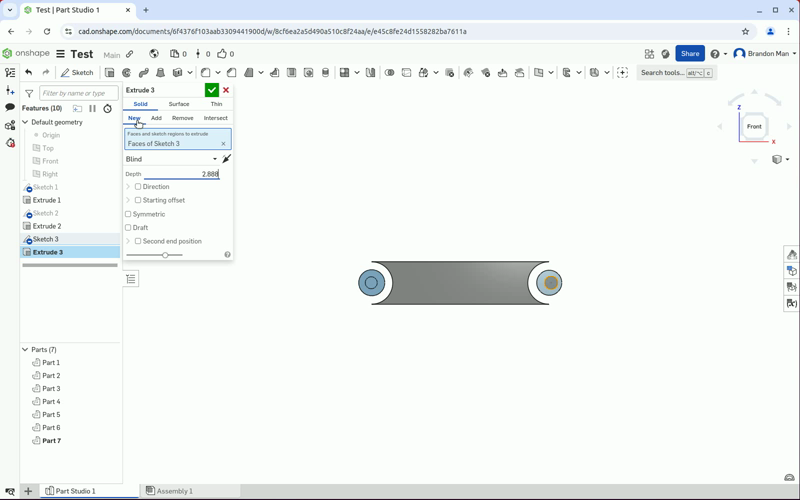
key(tab, 3)
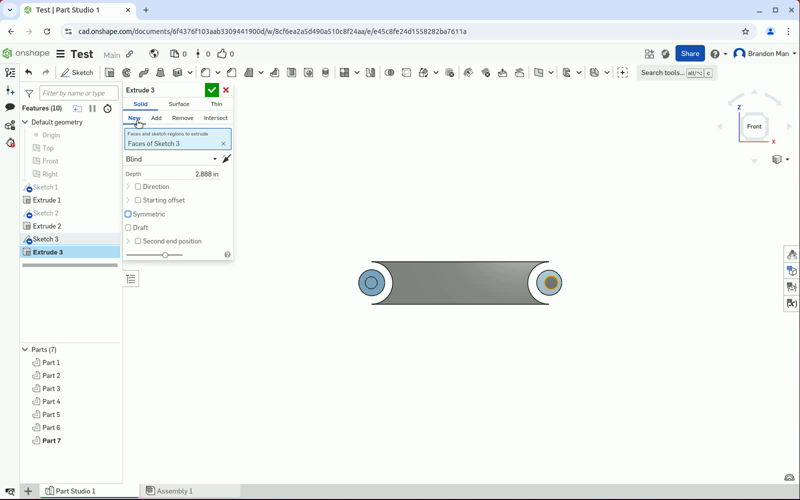
key(space)
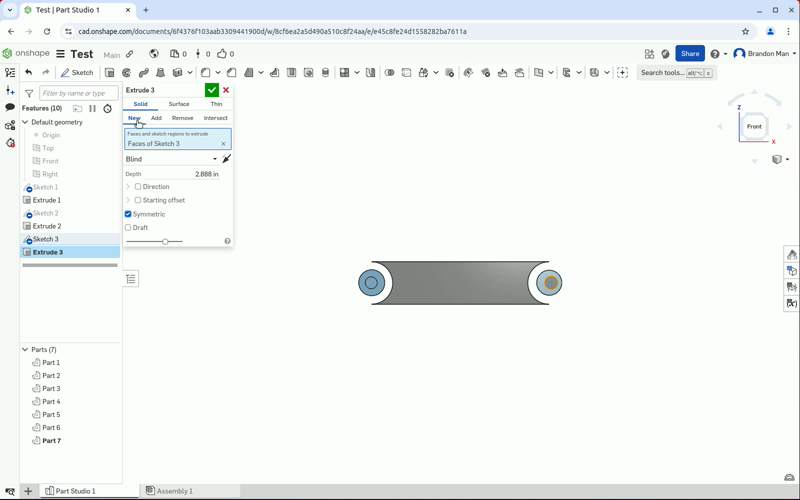
key(enter)
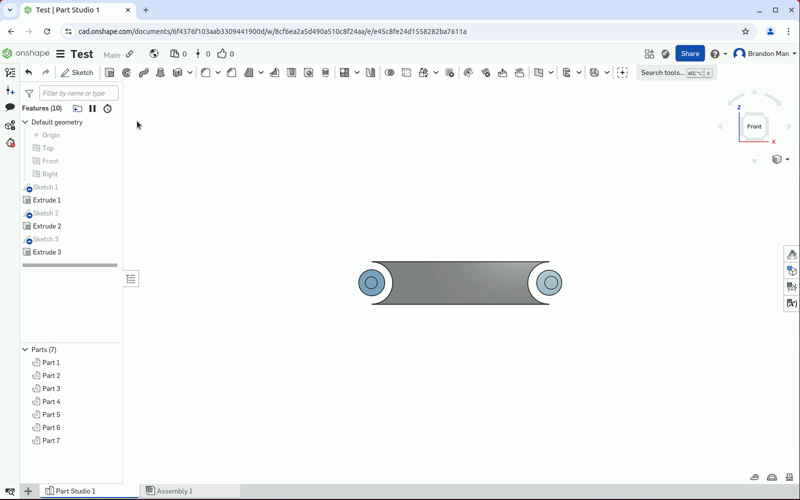
key(shift+h)
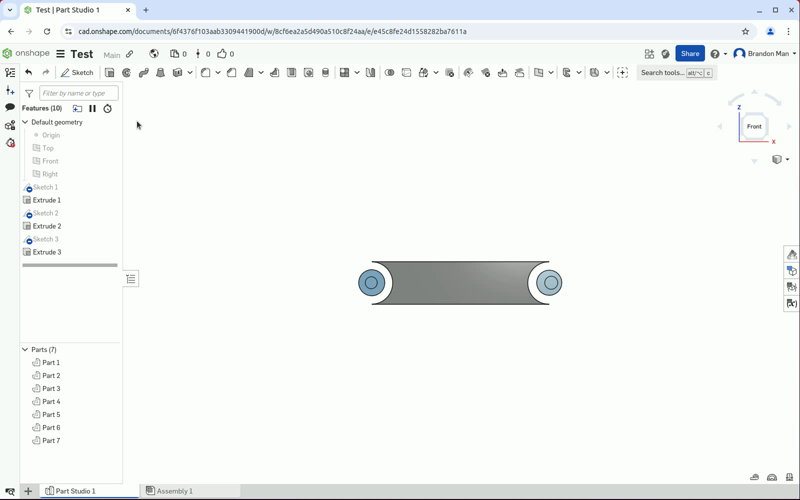
key(shift+h)
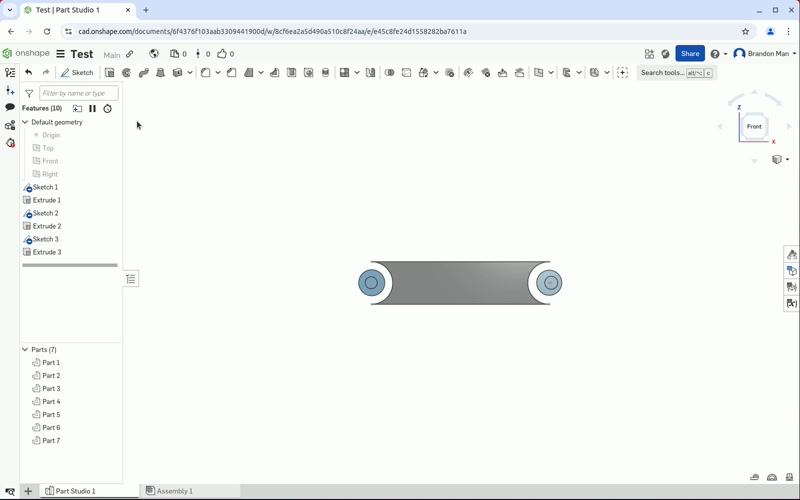
key(shift+7)
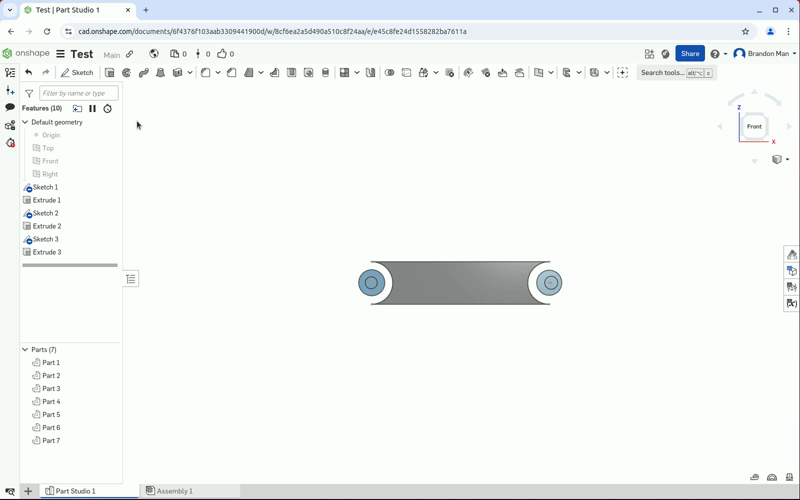
key(left, 2)
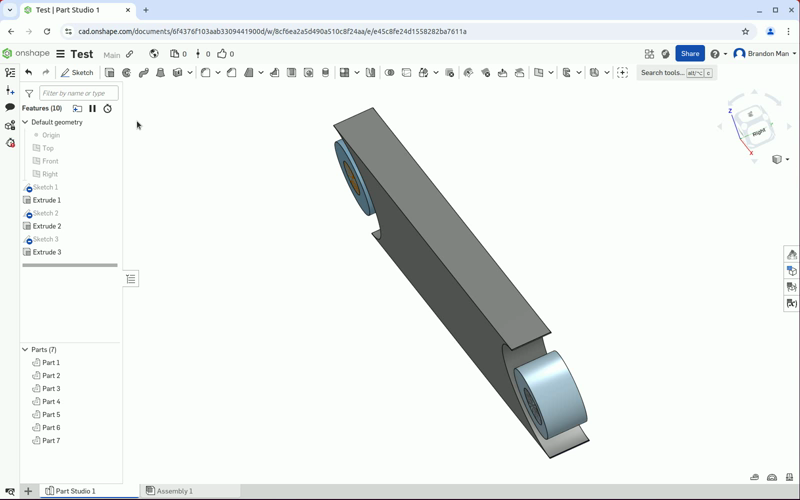
key(down, 2)
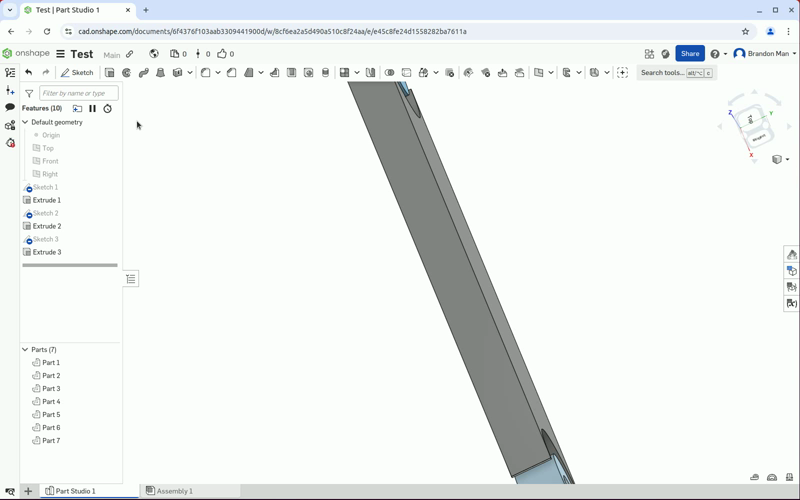
key(up, 2)
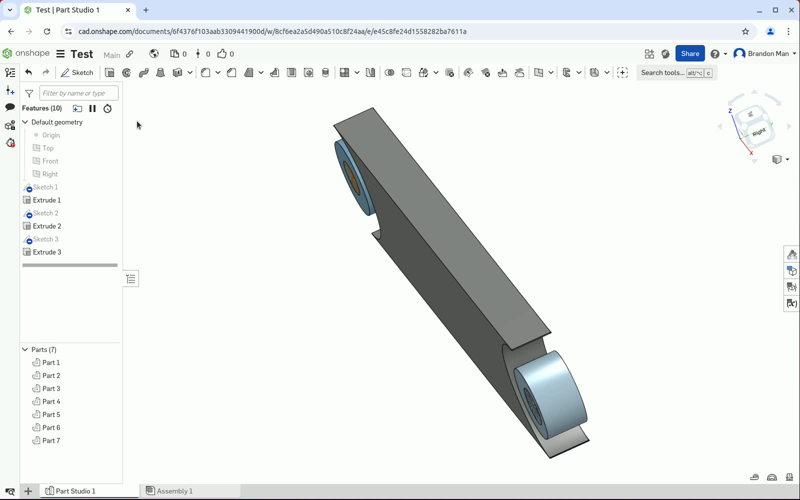
key(right, 2)
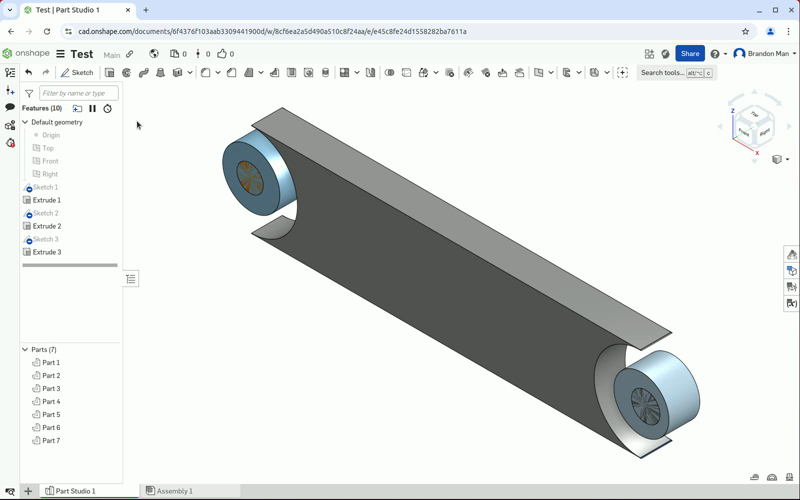
mouse_move(73, 189)
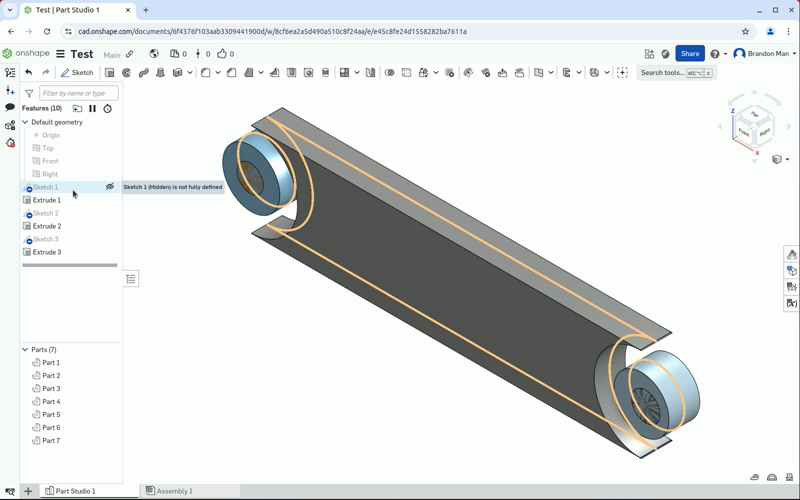
click(73, 189)